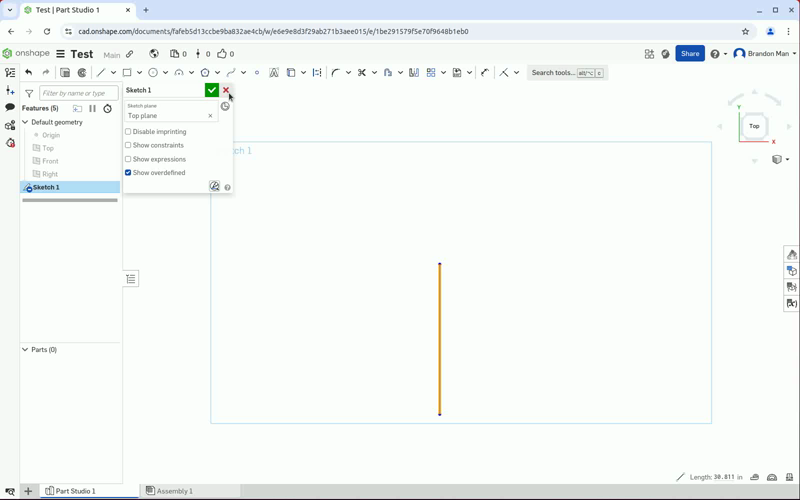
key(shift+h)
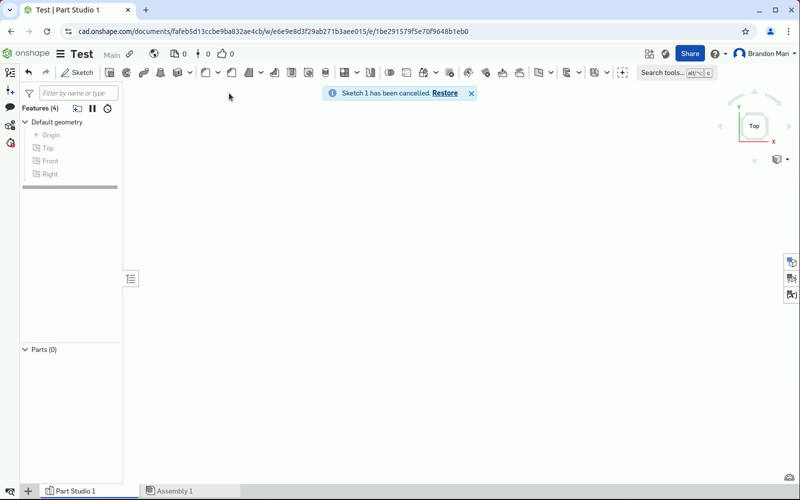
mouse_move(73, 352)
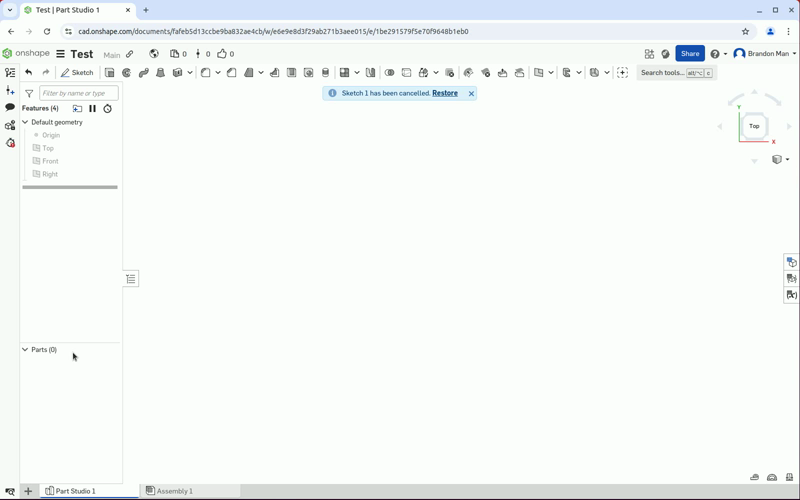
key(y)
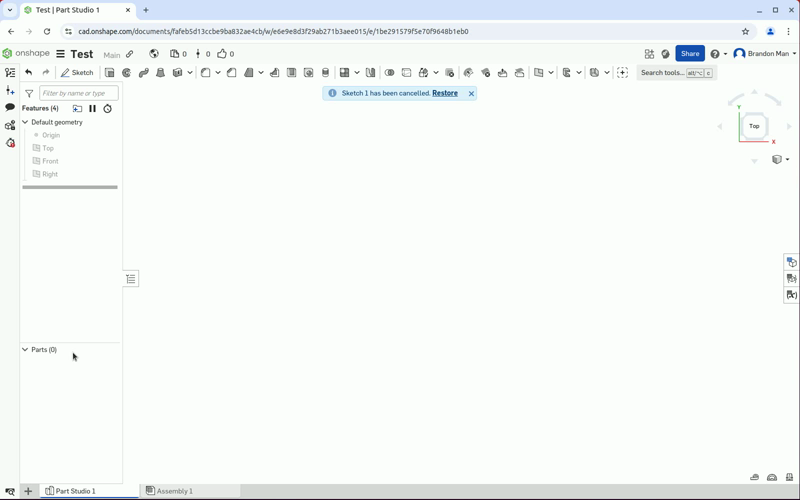
key(shift+p)
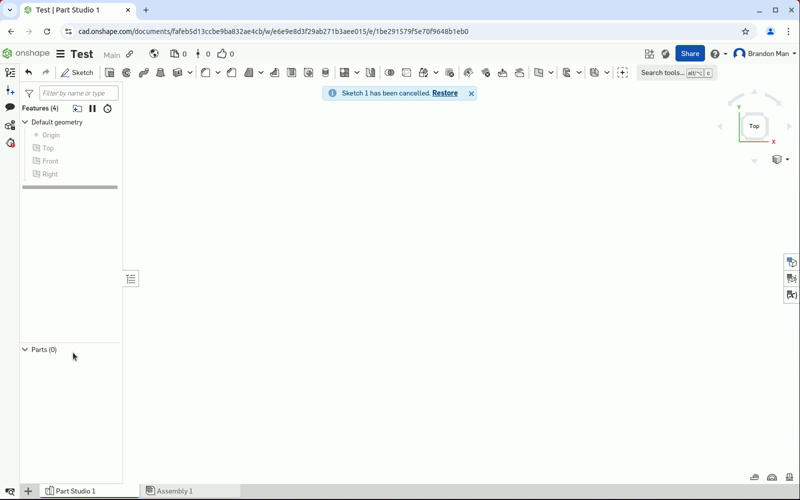
key(space)
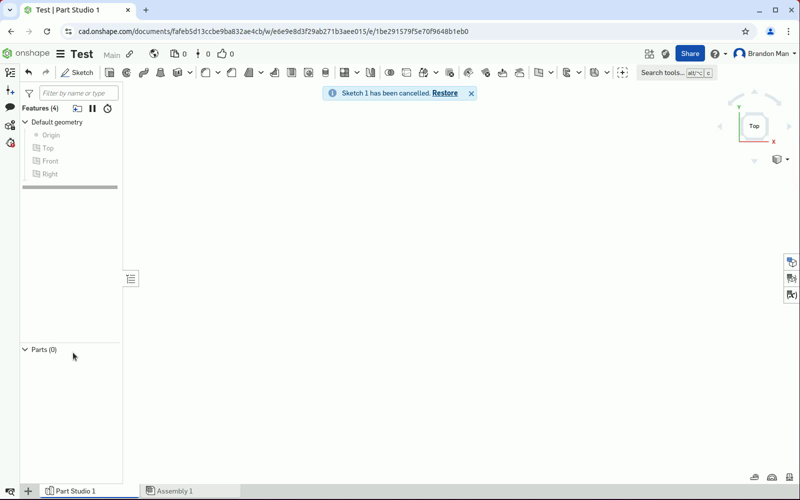
key_down(shift)
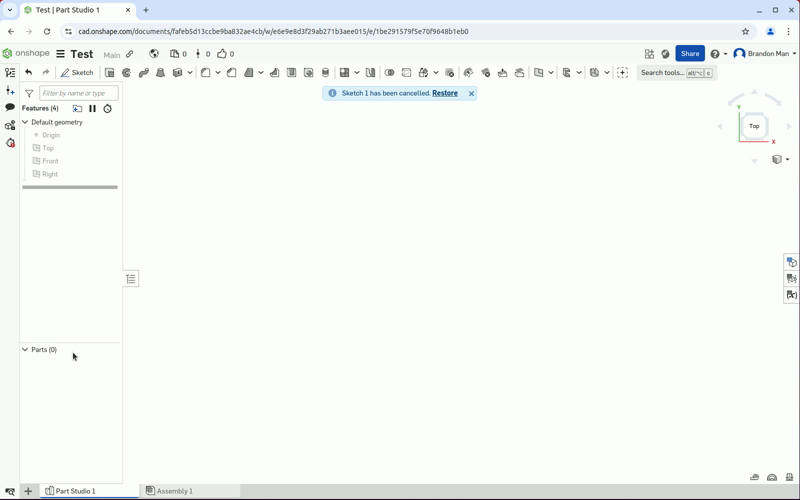
key(up)
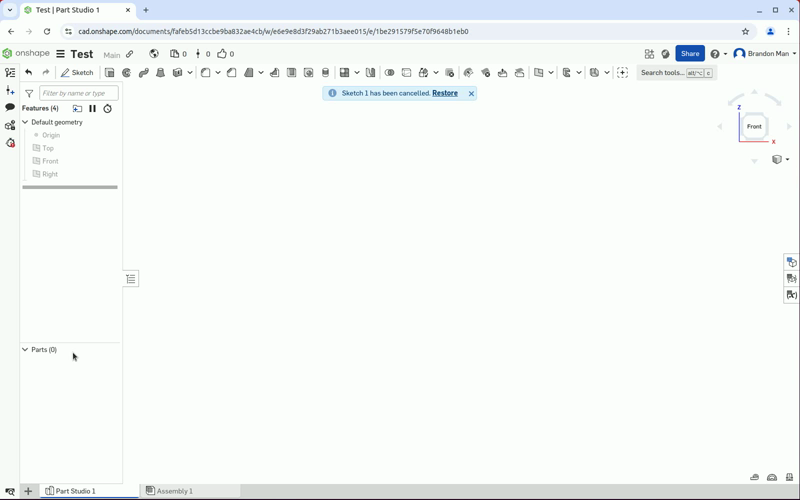
key_up(shift)
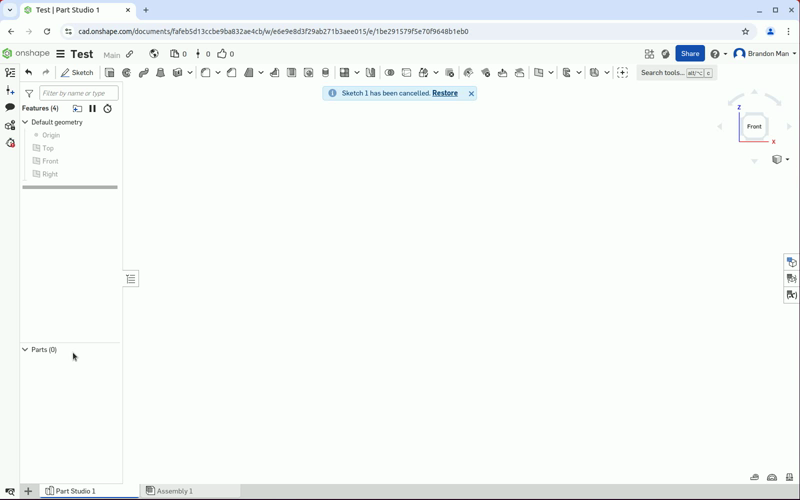
mouse_move(73, 352)
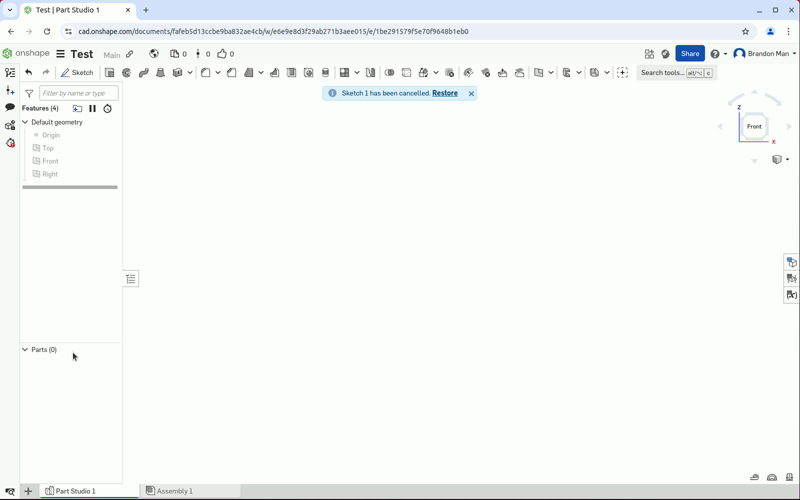
key(shift+y)
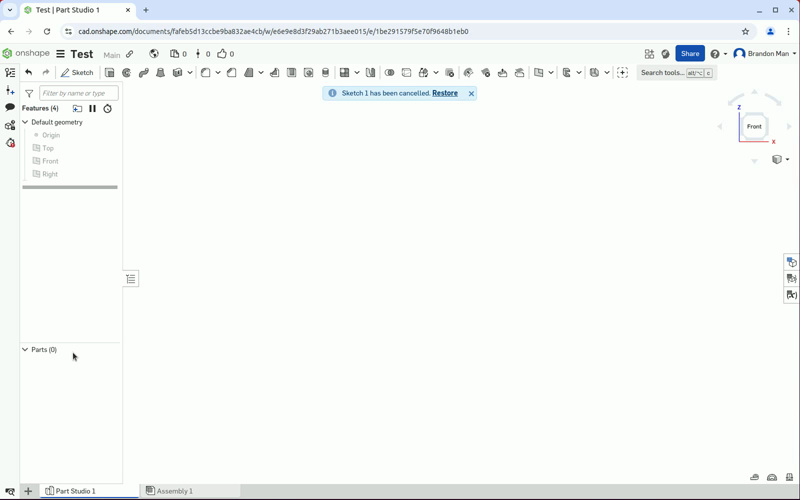
key(shift+s)
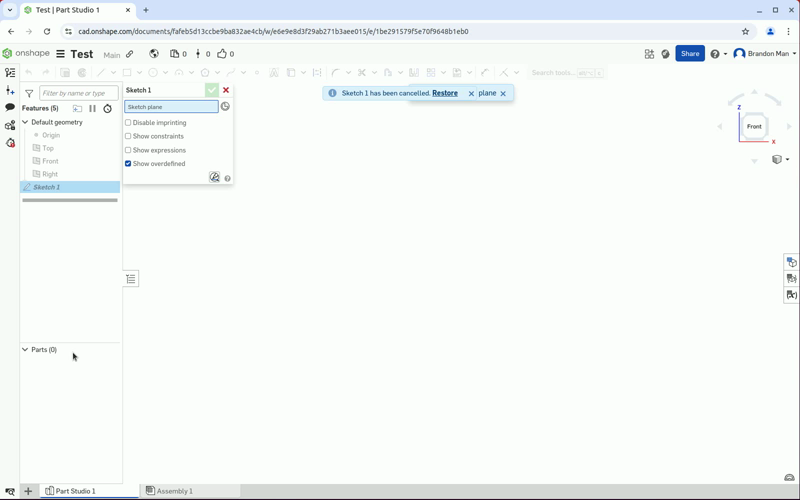
mouse_move(73, 163)
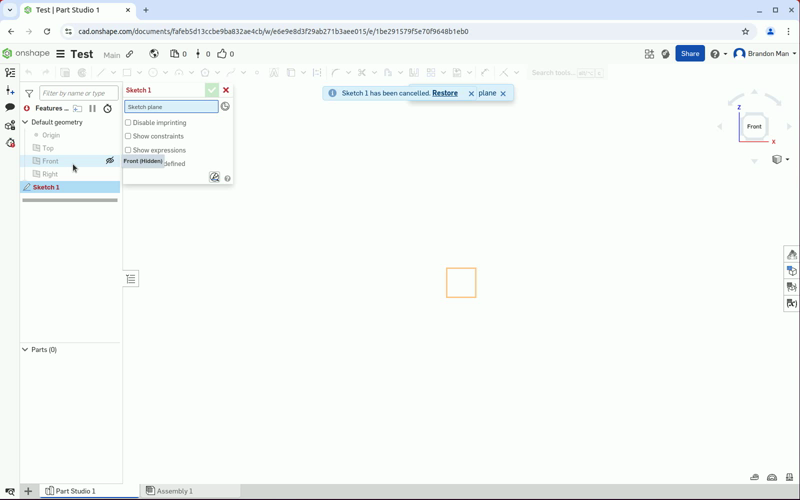
click(73, 163)
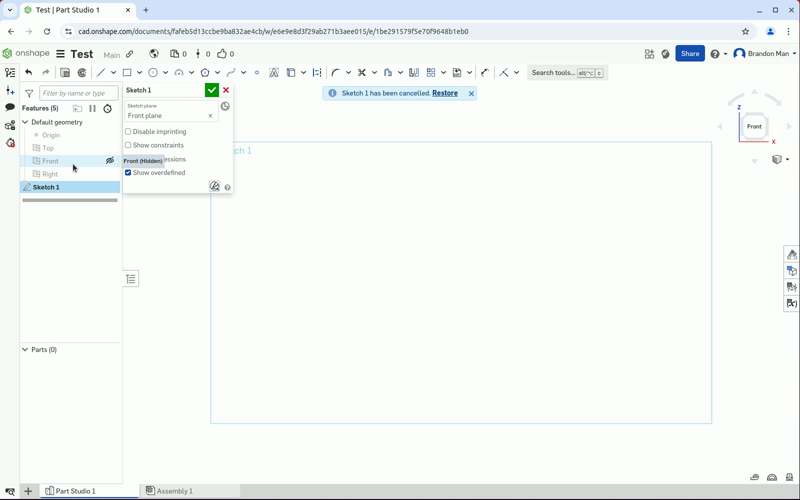
mouse_move(73, 352)
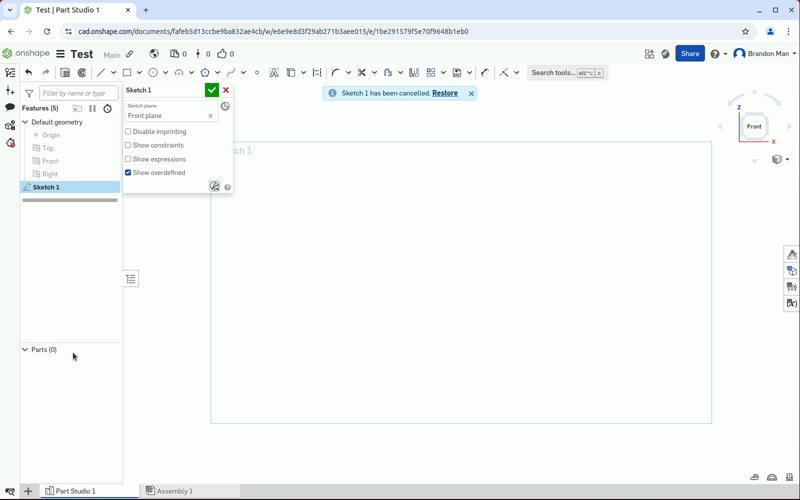
key(y)
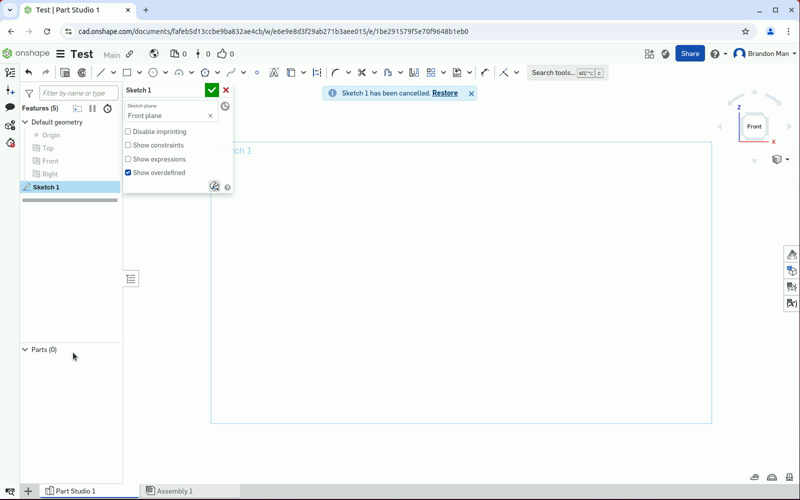
key(c)
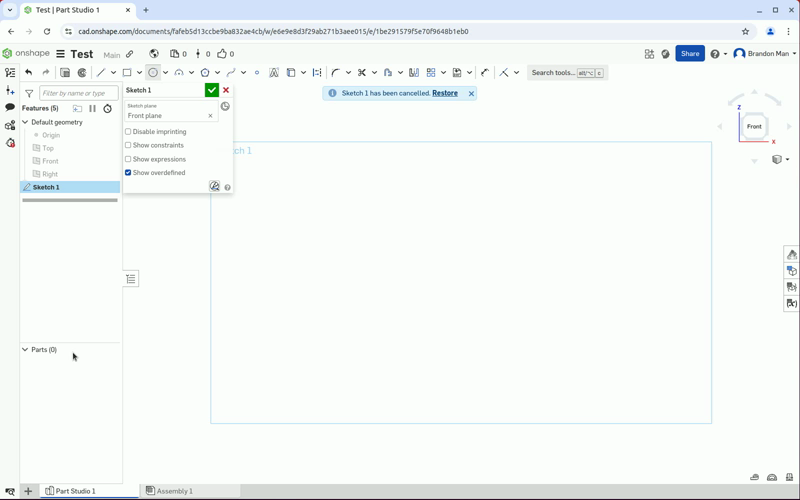
key_down(shift)
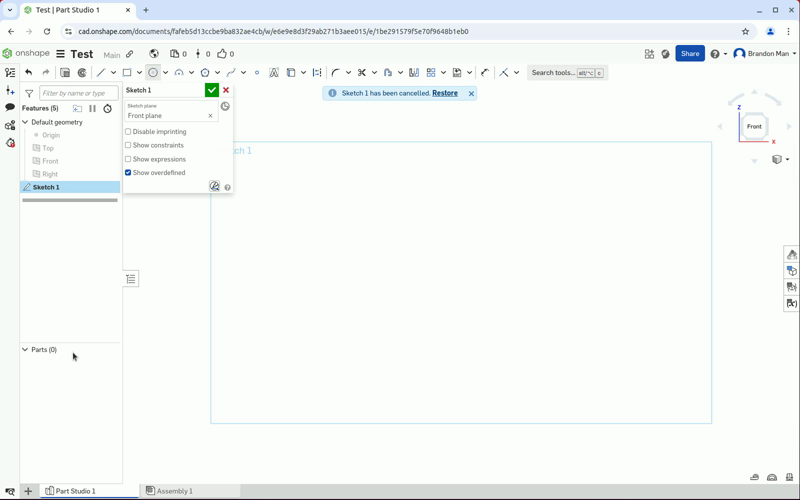
mouse_move(460, 282)
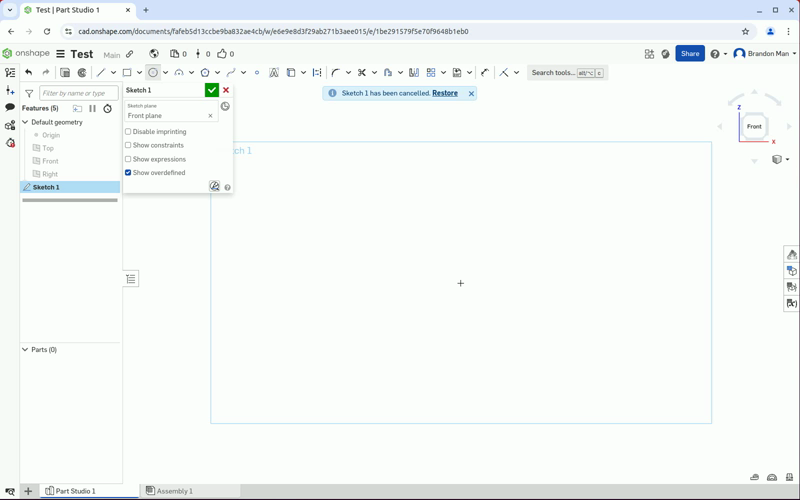
click(460, 282)
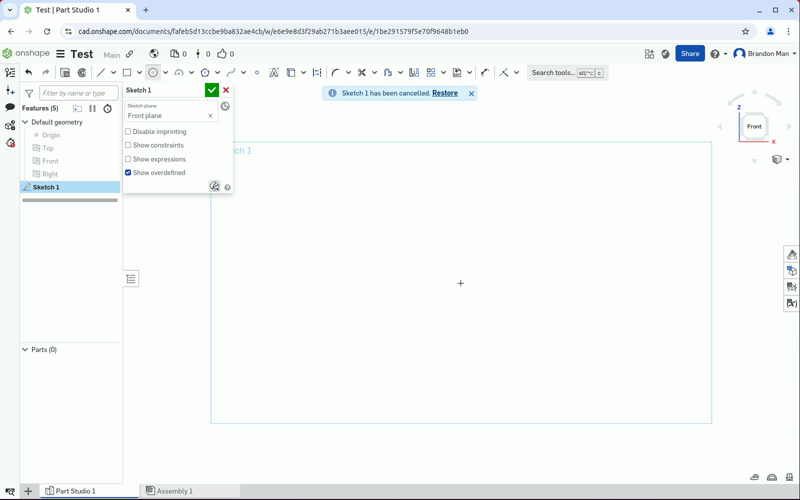
key_up(shift)
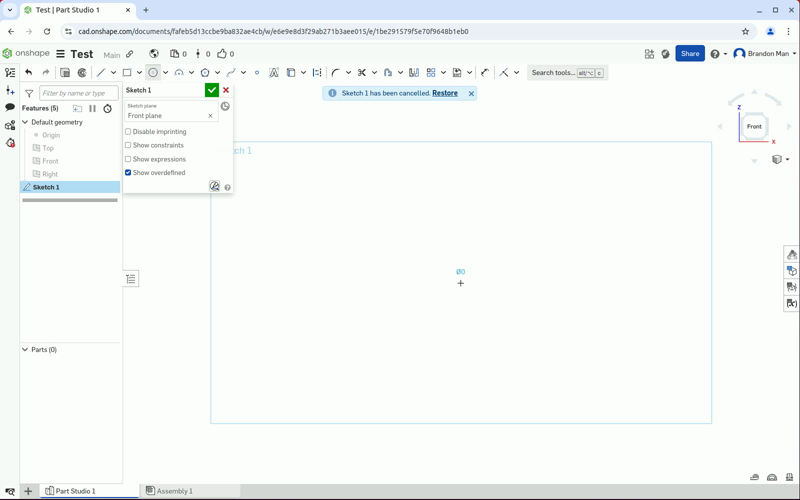
mouse_move(547, 282)
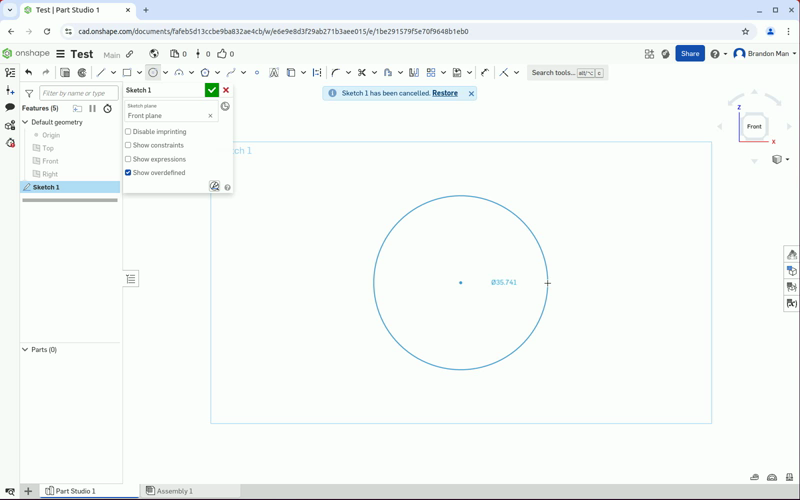
click(547, 282)
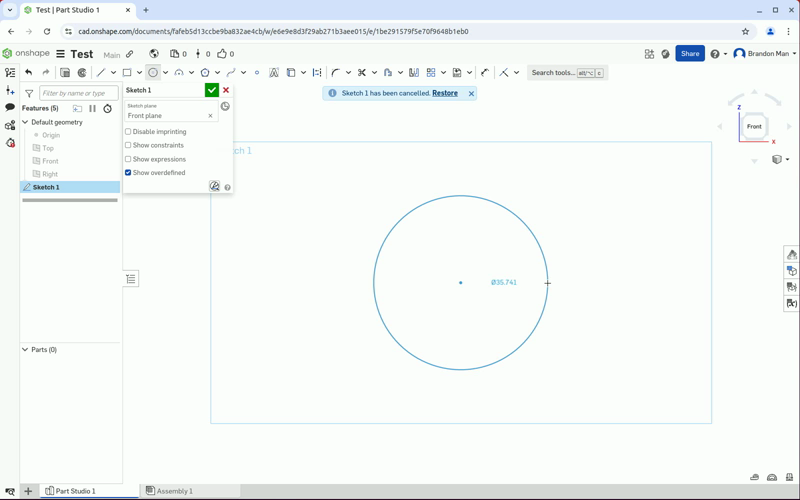
key(esc)
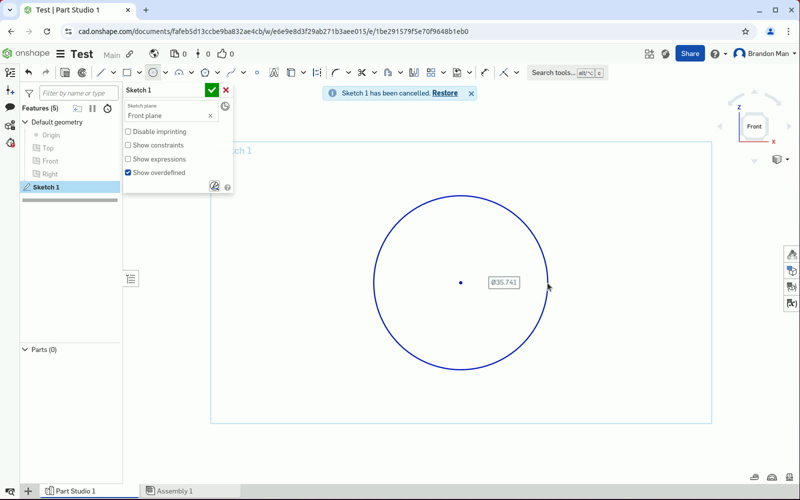
key(c)
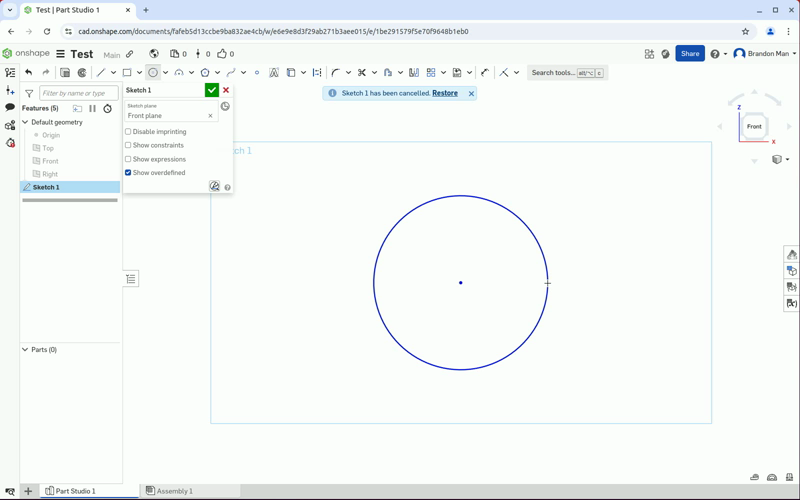
key_down(shift)
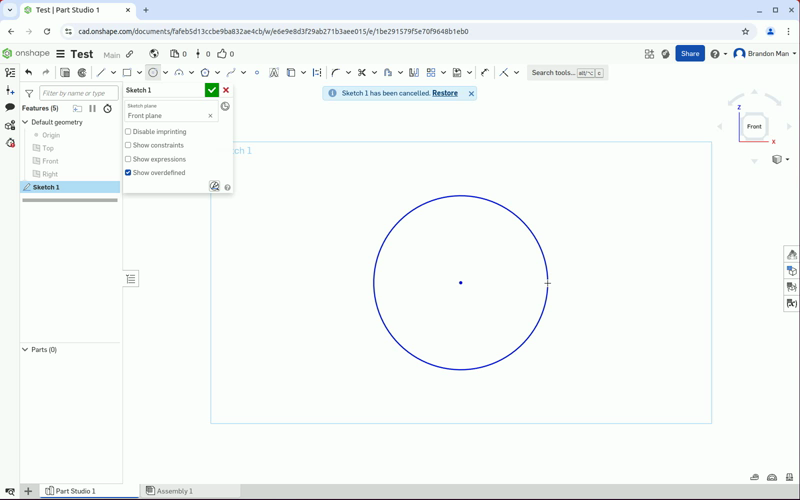
mouse_move(460, 282)
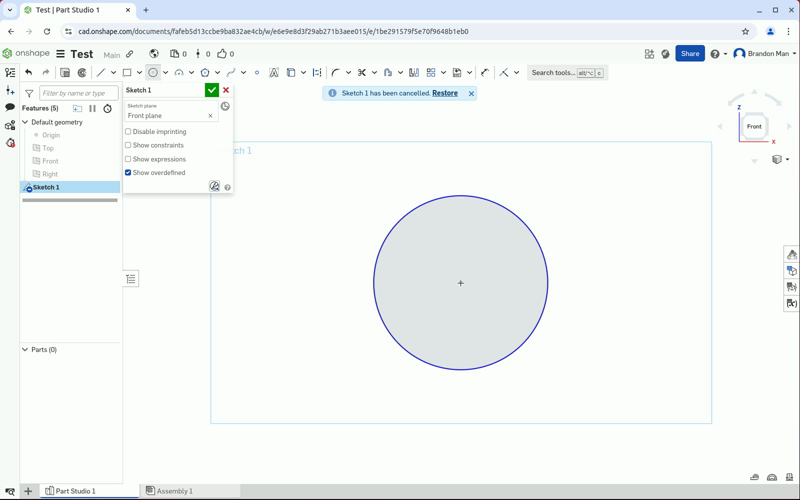
click(460, 282)
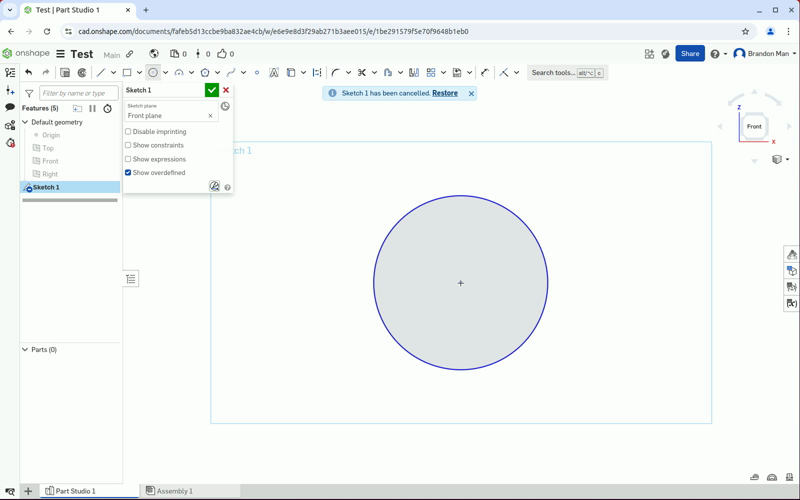
key_up(shift)
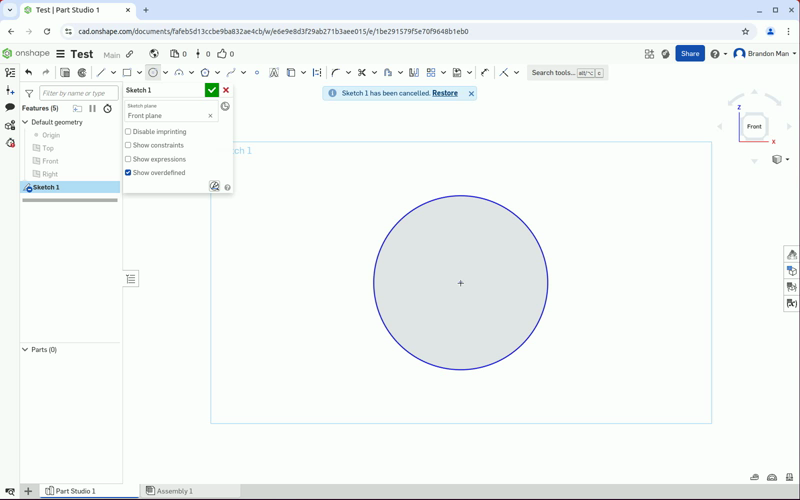
mouse_move(534, 282)
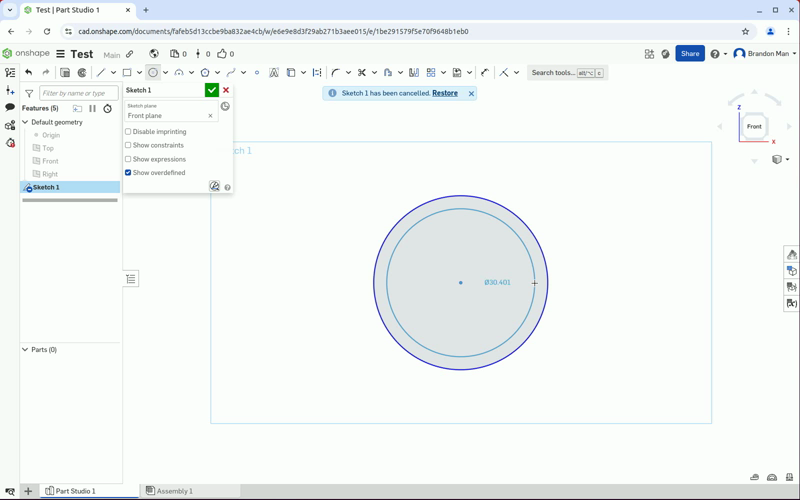
click(534, 282)
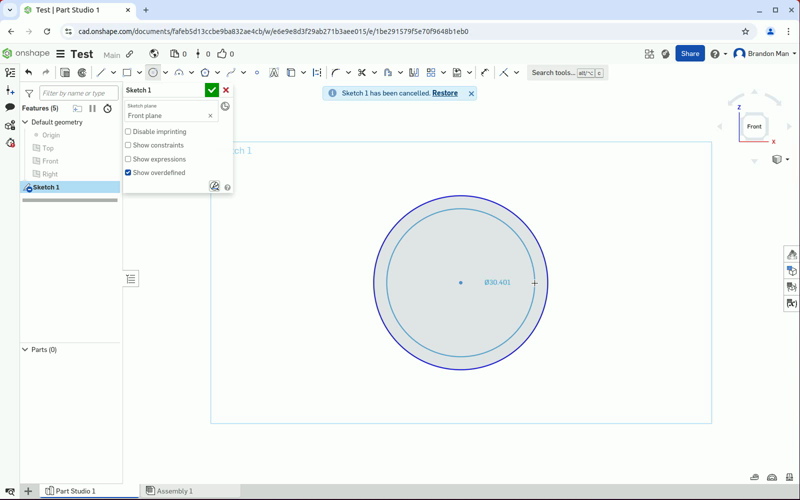
key(esc)
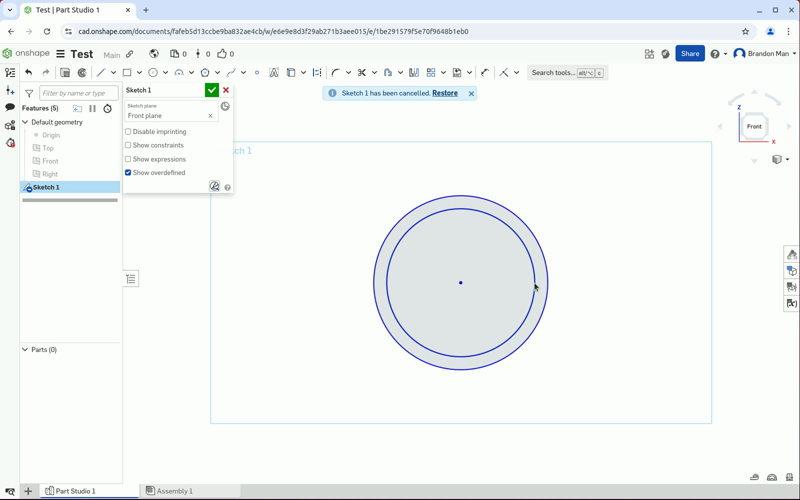
mouse_move(487, 356)
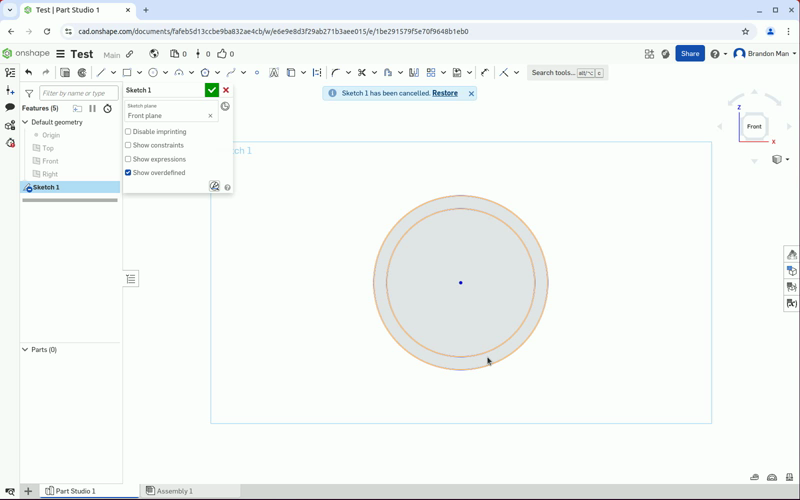
click(487, 356)
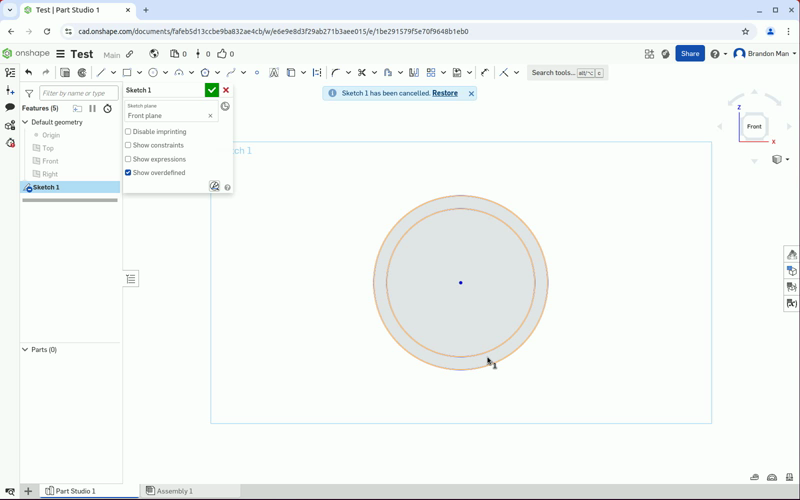
mouse_move(73, 352)
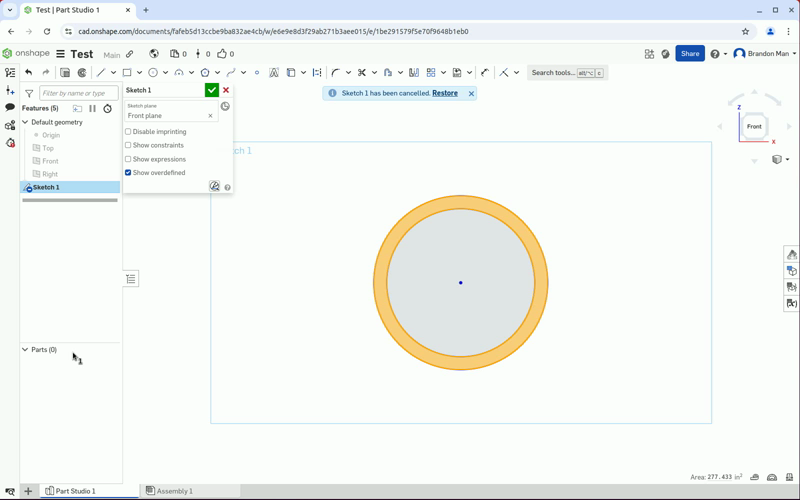
key(shift+y)
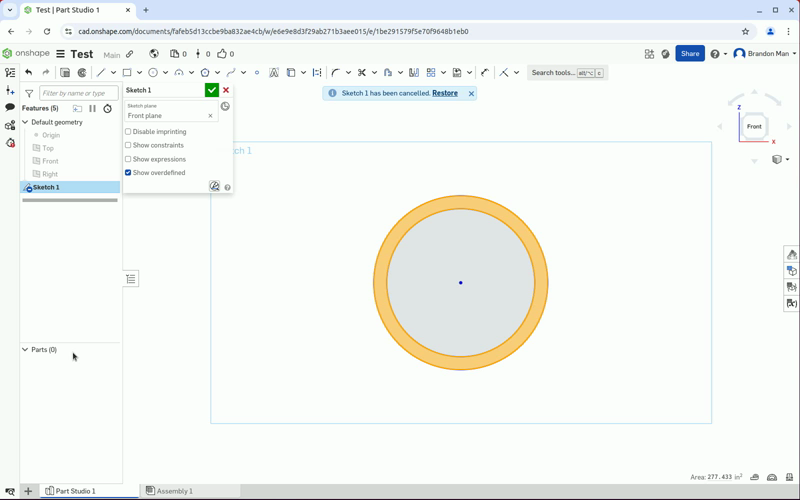
key(shift+e)
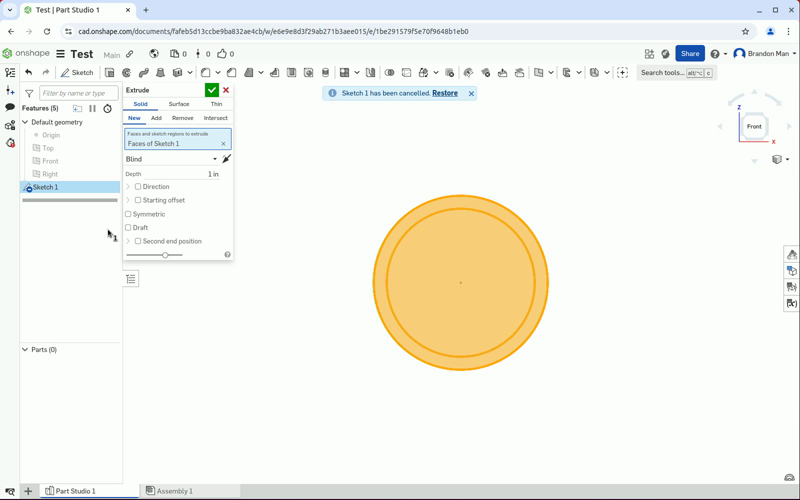
mouse_move(143, 106)
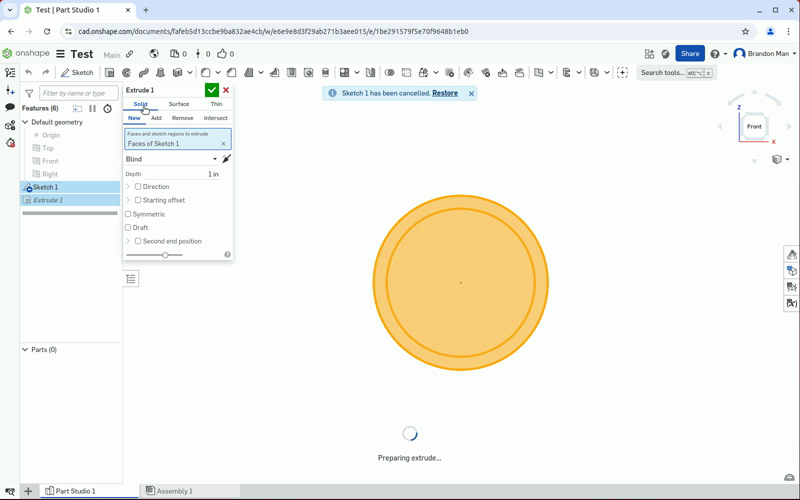
click(143, 106)
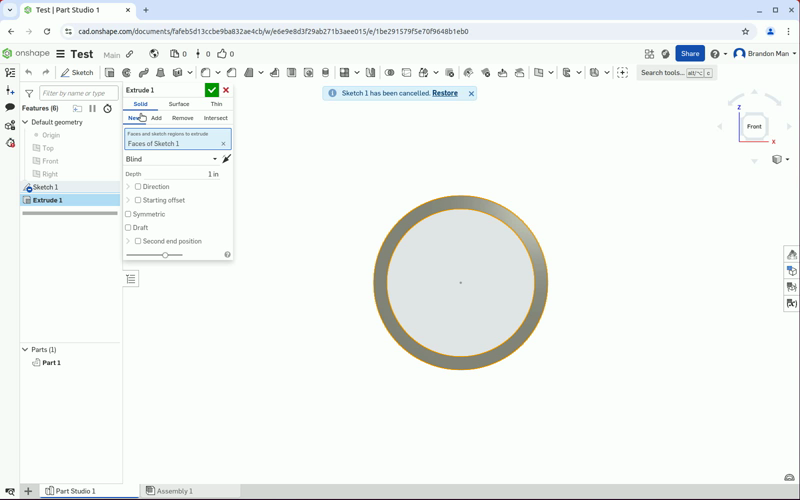
mouse_move(137, 120)
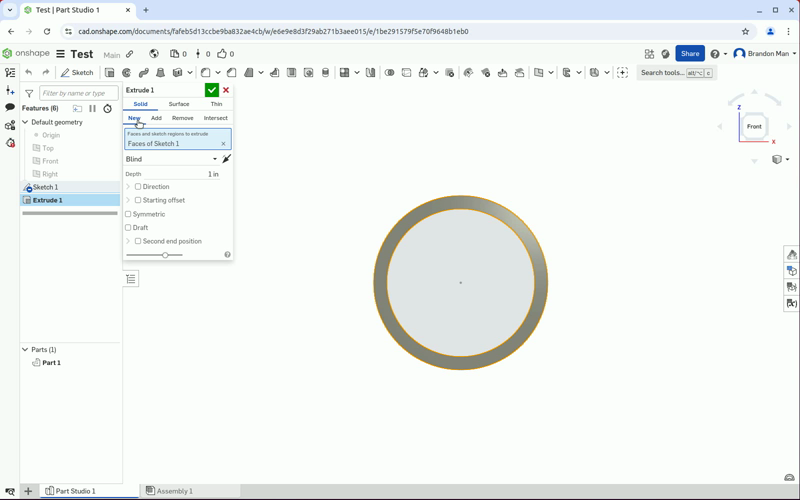
click(137, 120)
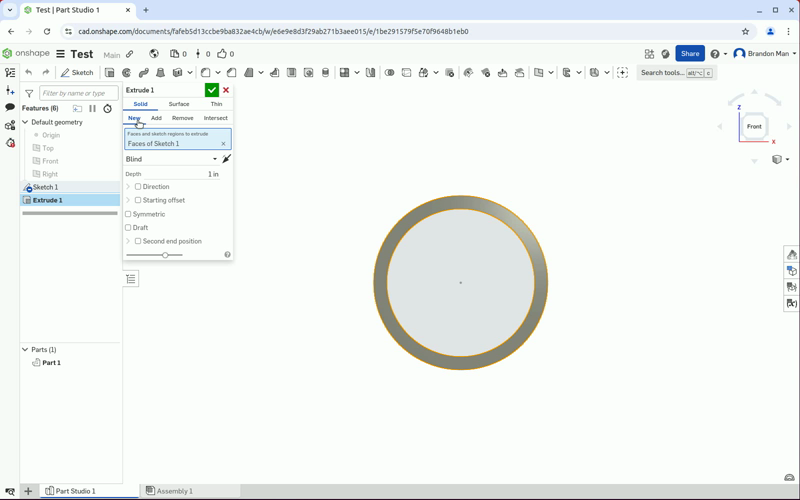
key(tab, 4)
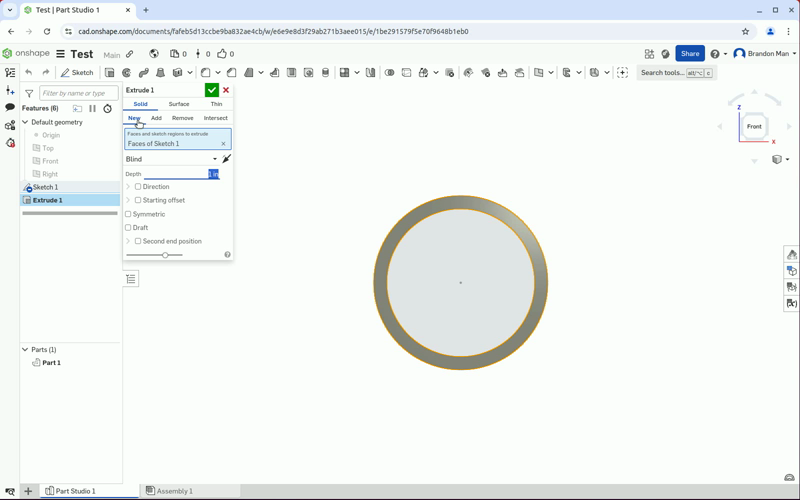
text(5.777)
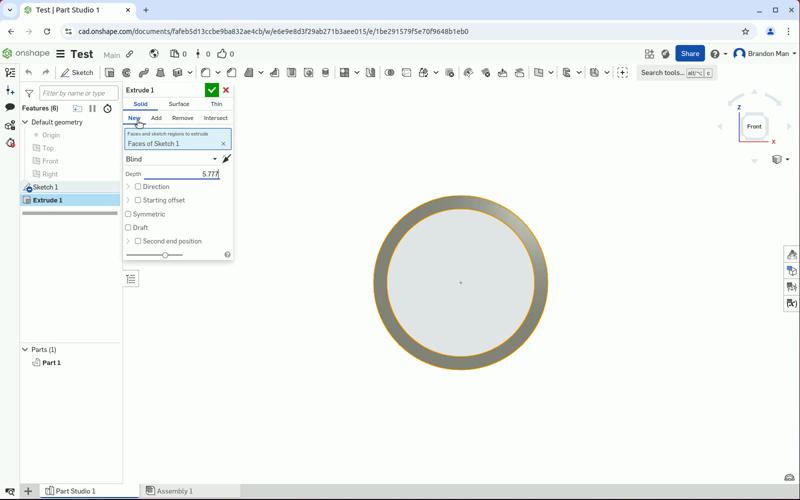
key(enter)
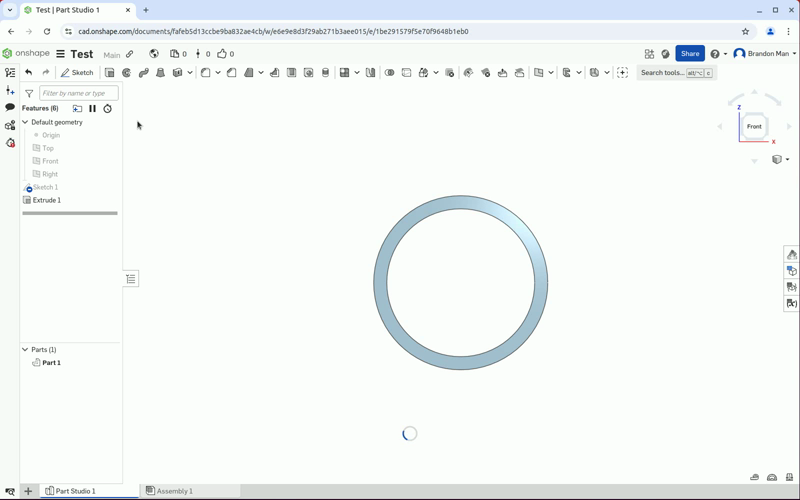
key(shift+h)
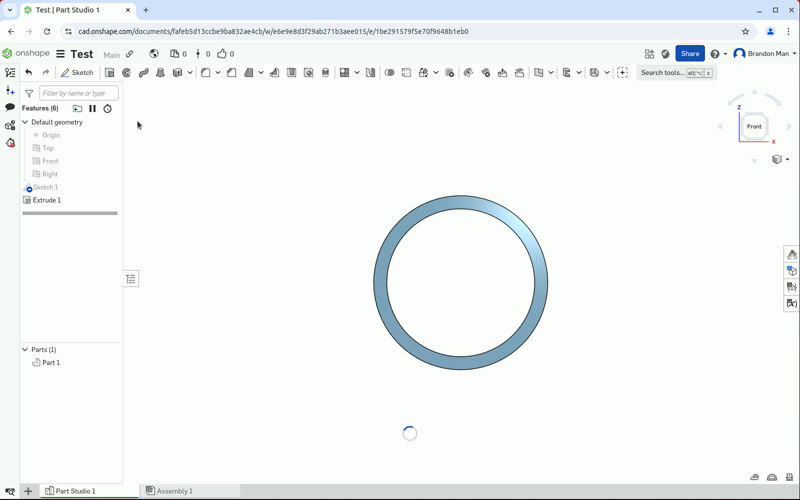
key(shift+h)
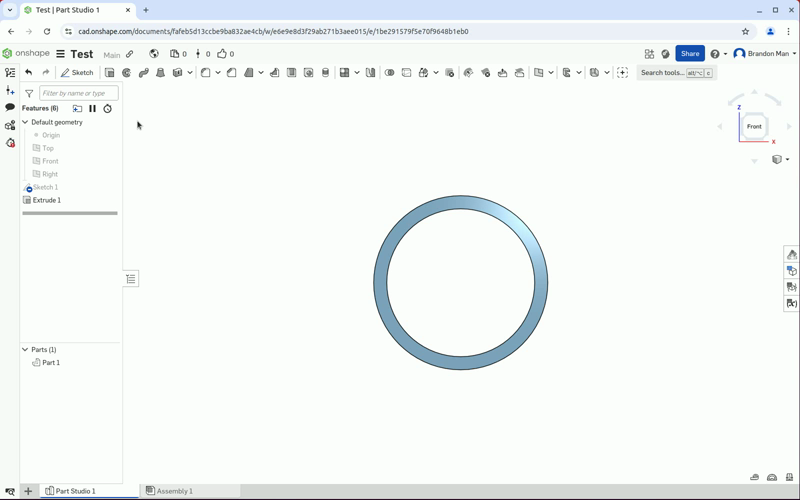
mouse_move(73, 189)
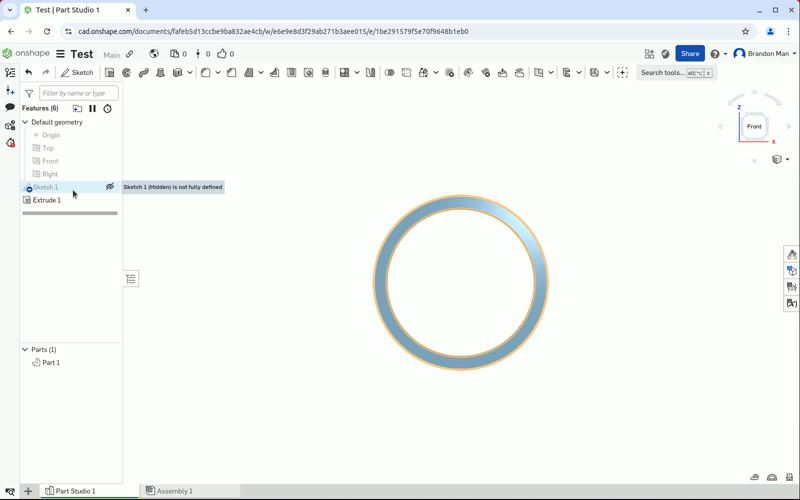
click(73, 189)
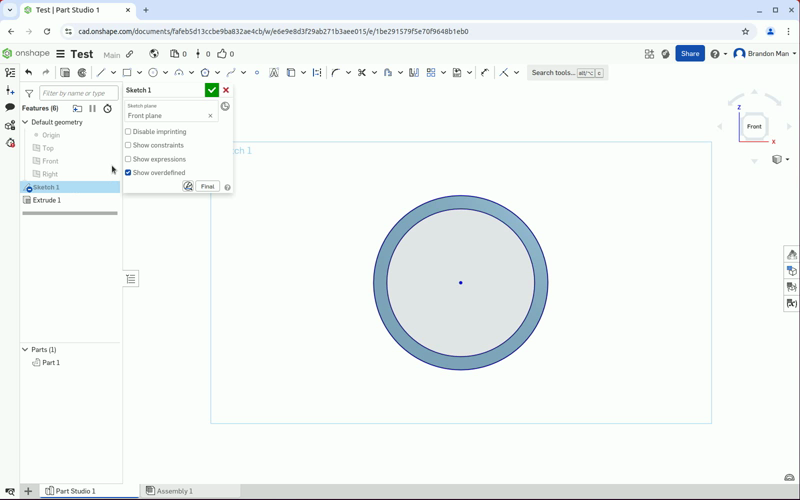
mouse_move(229, 92)
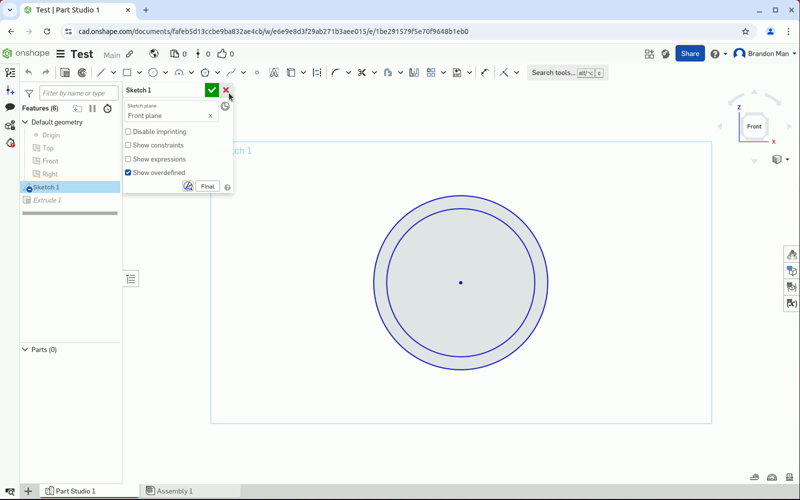
click(229, 92)
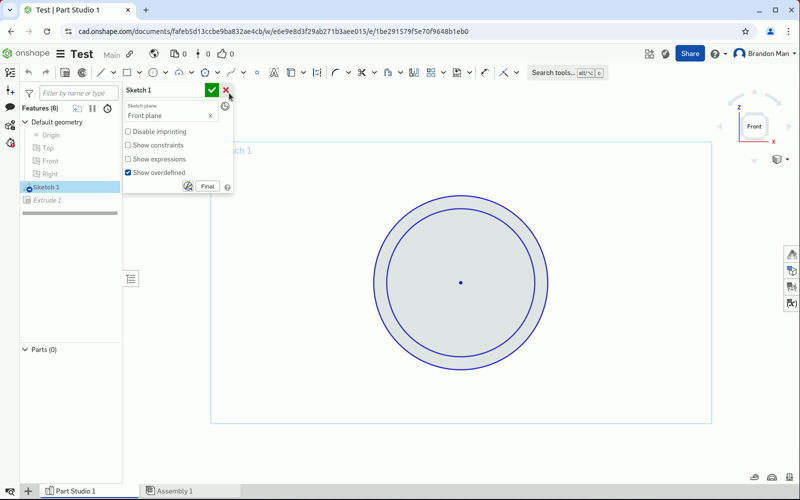
key(shift+s)
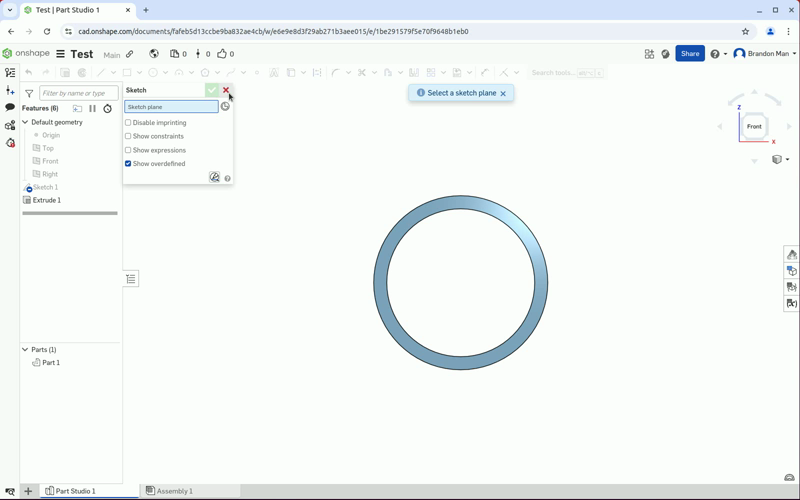
mouse_move(73, 163)
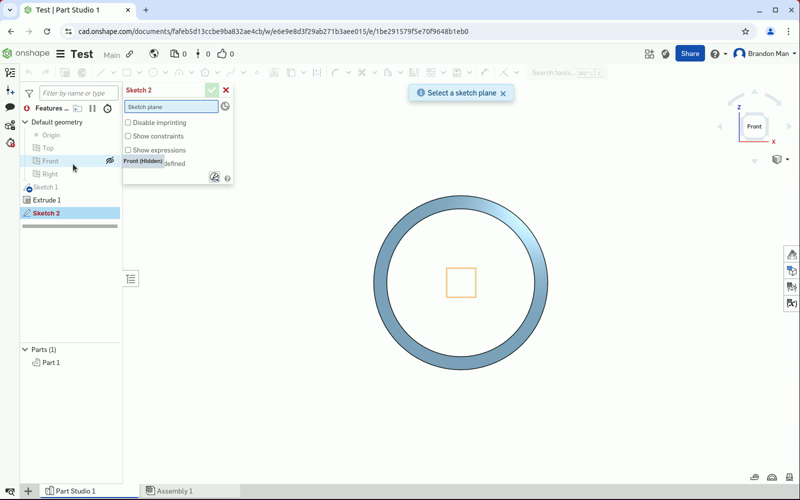
click(73, 163)
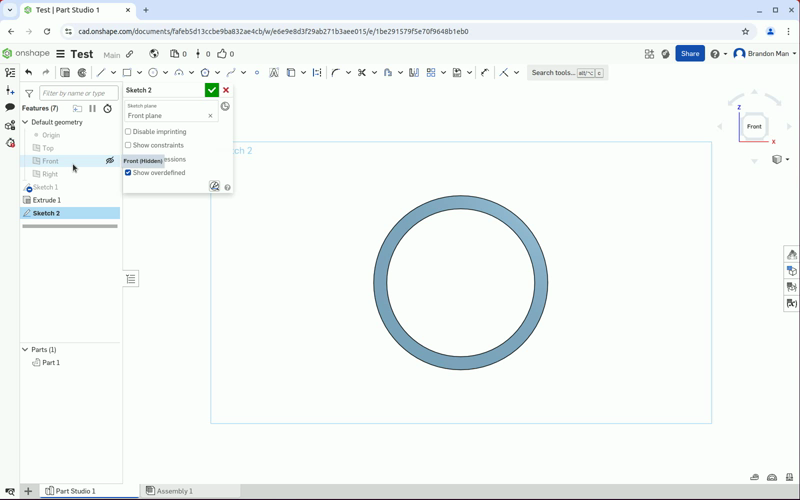
mouse_move(73, 352)
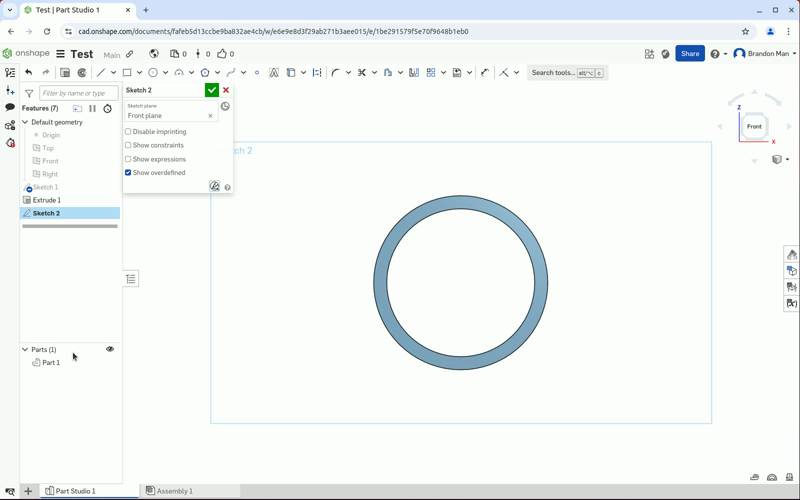
key(y)
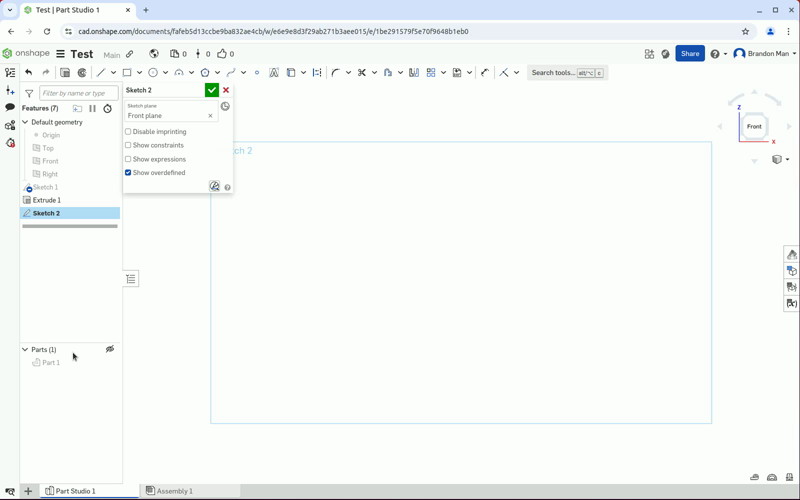
key(c)
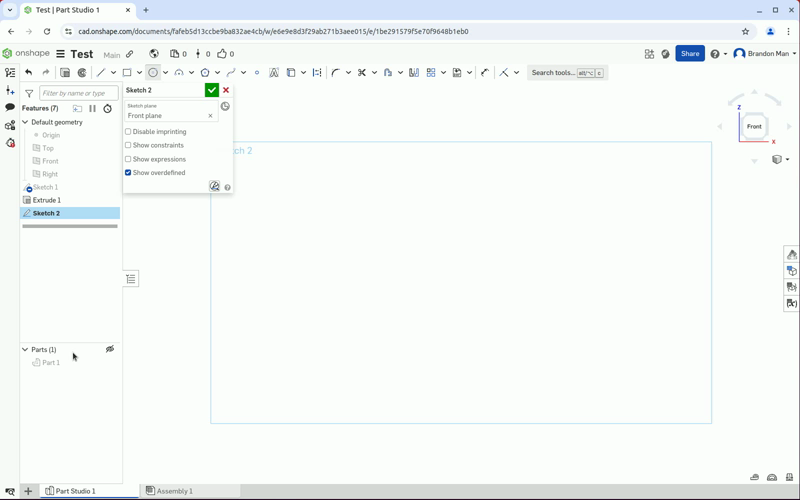
key_down(shift)
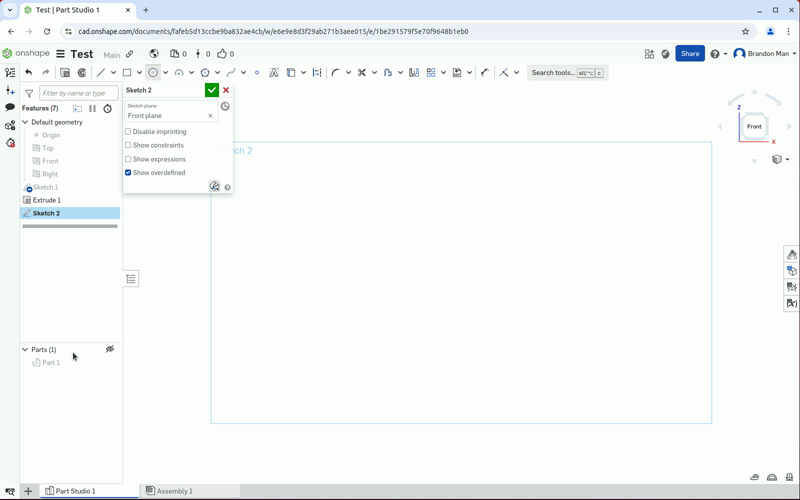
mouse_move(460, 282)
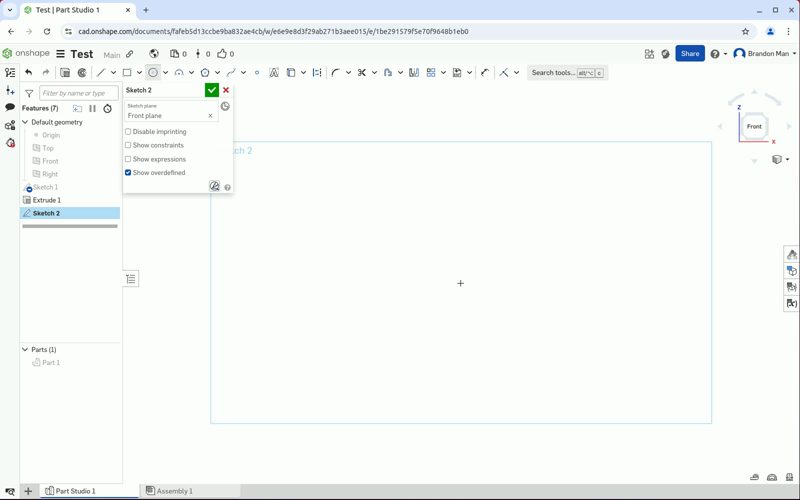
click(460, 282)
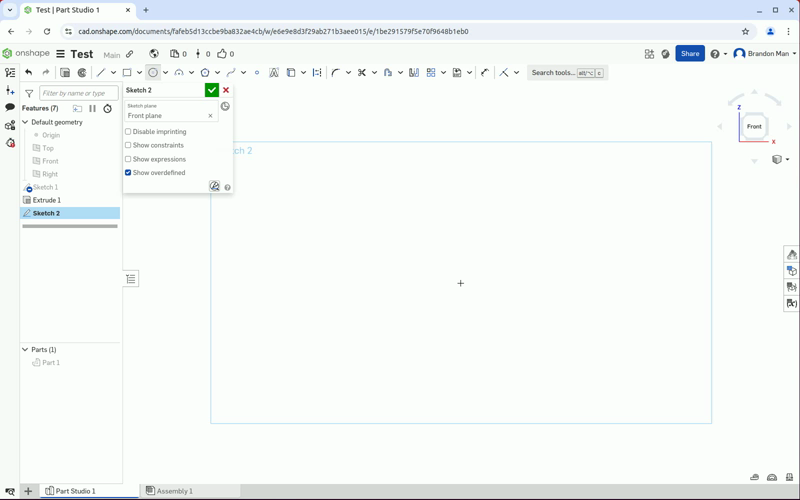
key_up(shift)
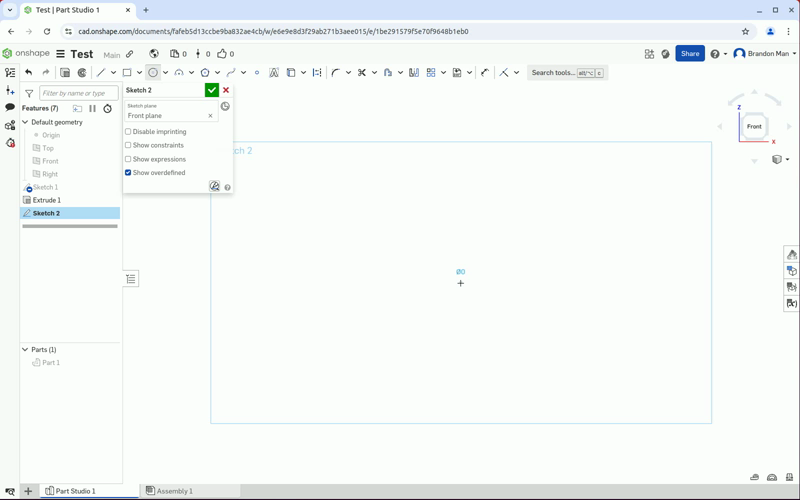
mouse_move(470, 282)
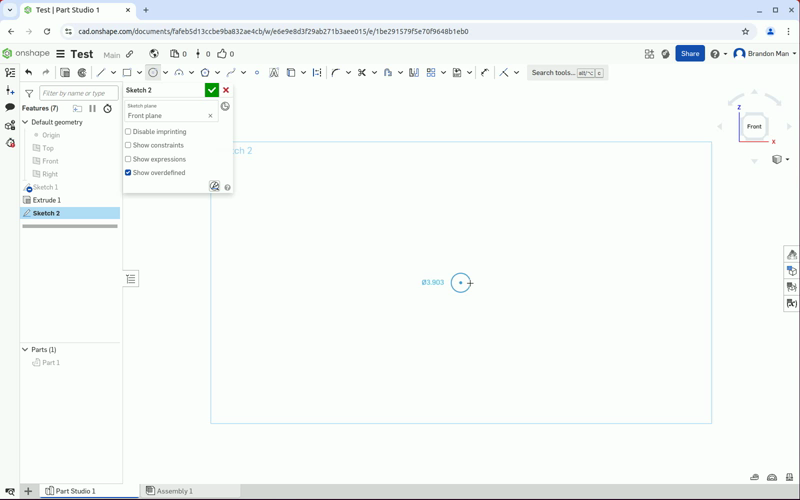
click(470, 282)
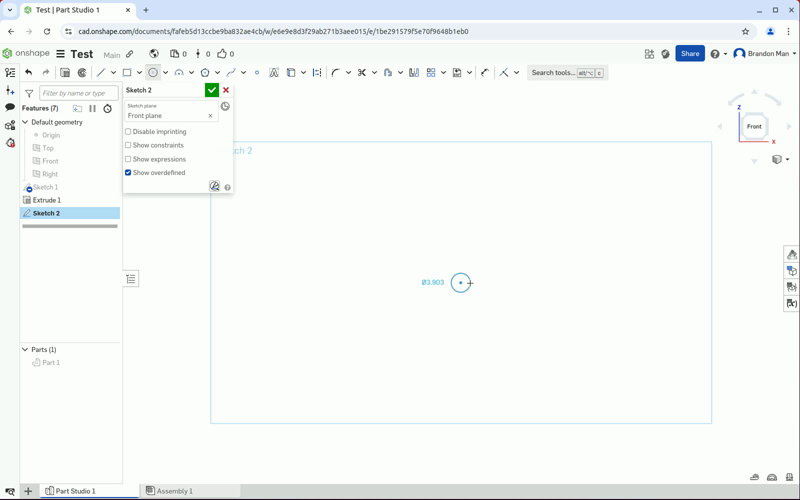
key(esc)
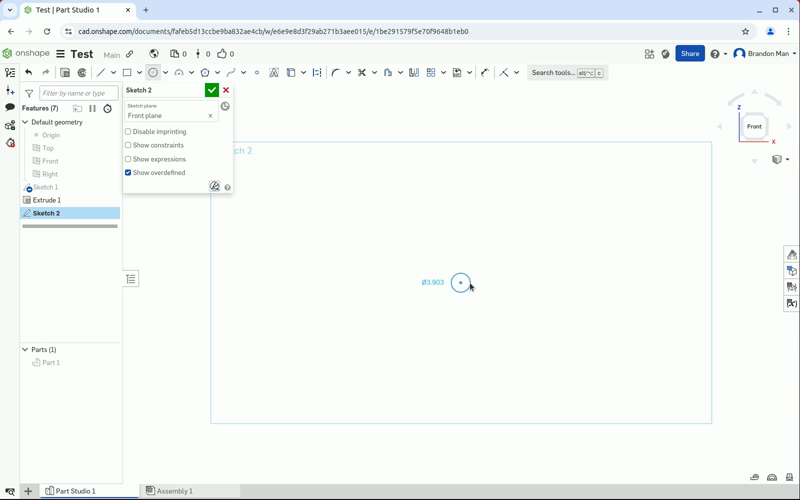
key(c)
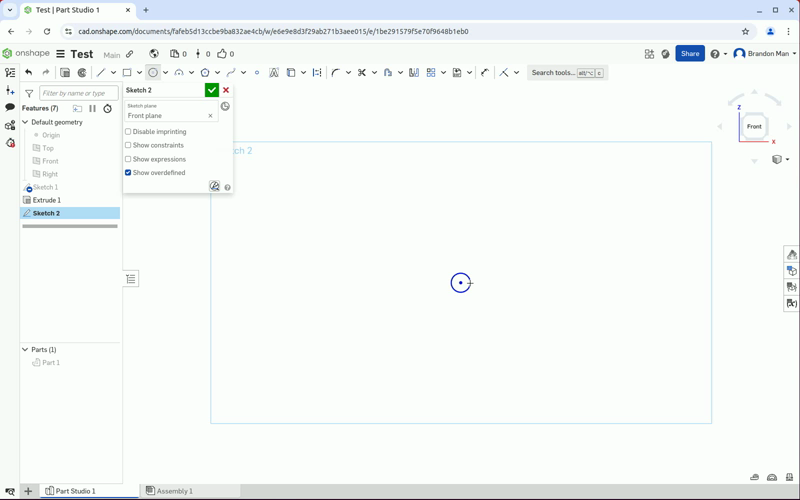
key_down(shift)
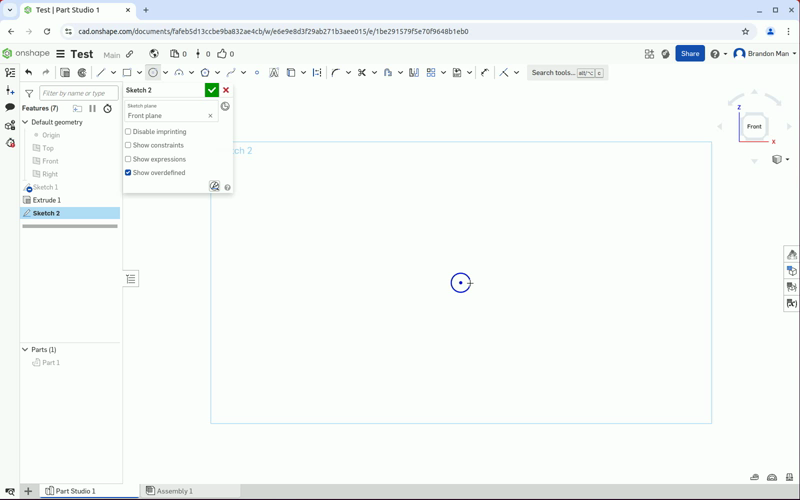
mouse_move(460, 282)
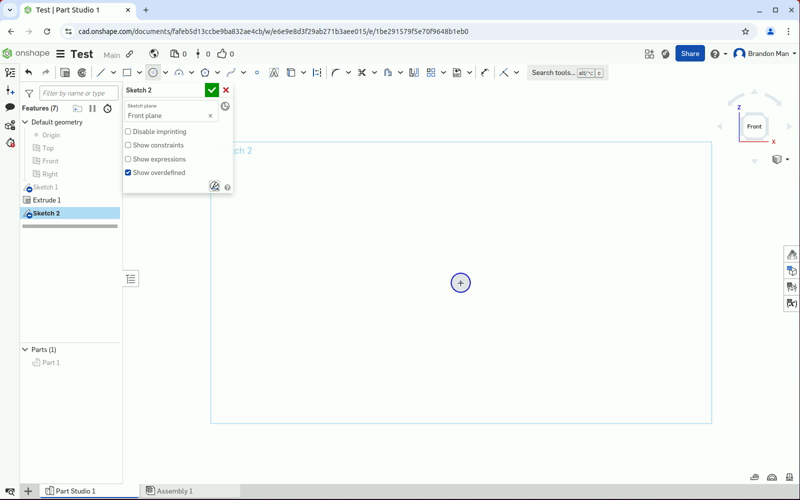
click(460, 282)
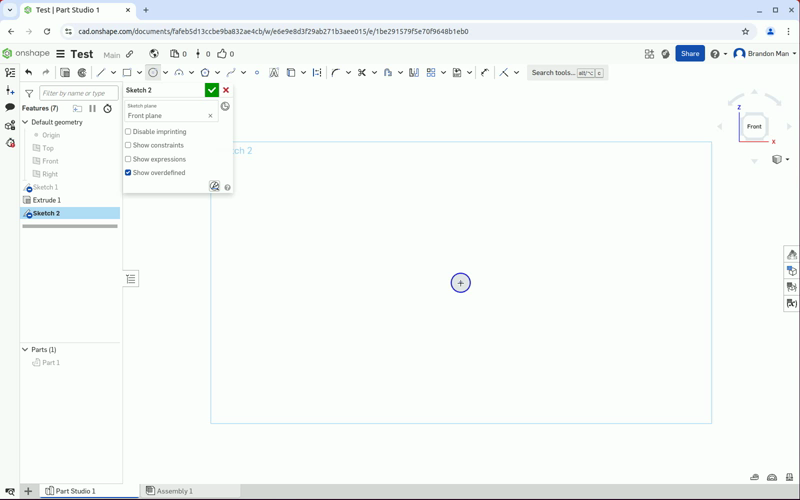
key_up(shift)
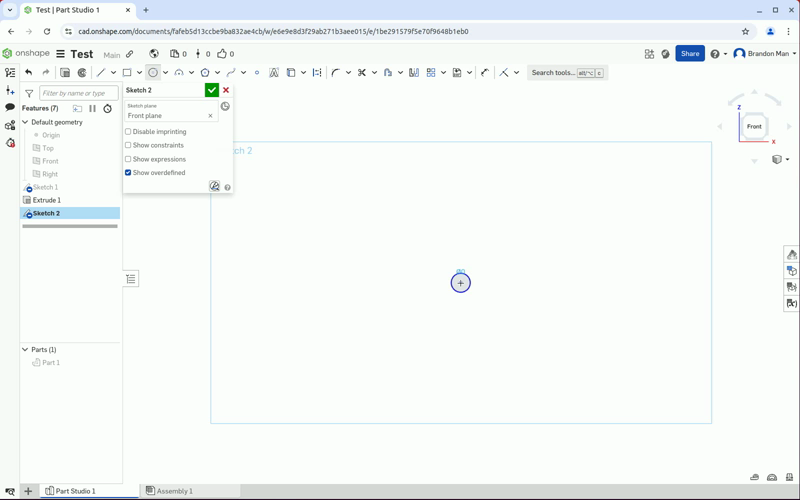
mouse_move(465, 282)
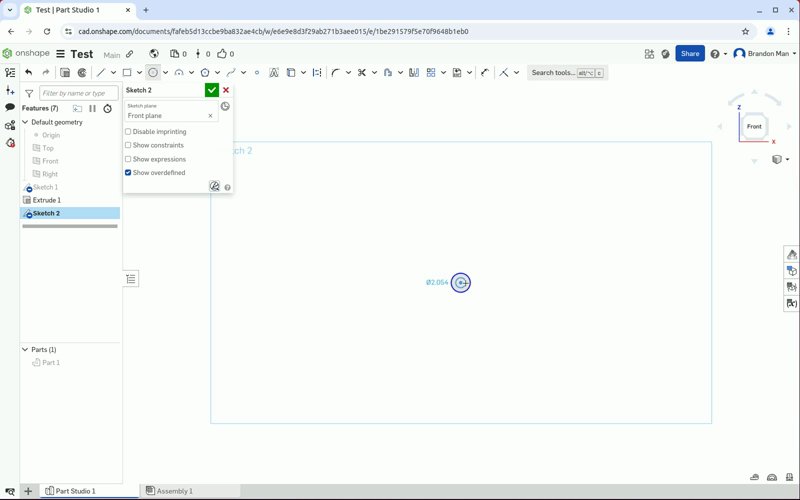
click(465, 282)
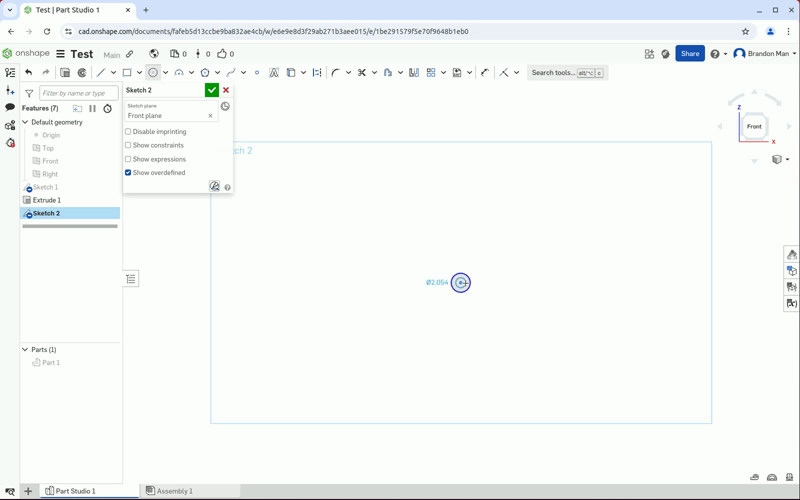
key(esc)
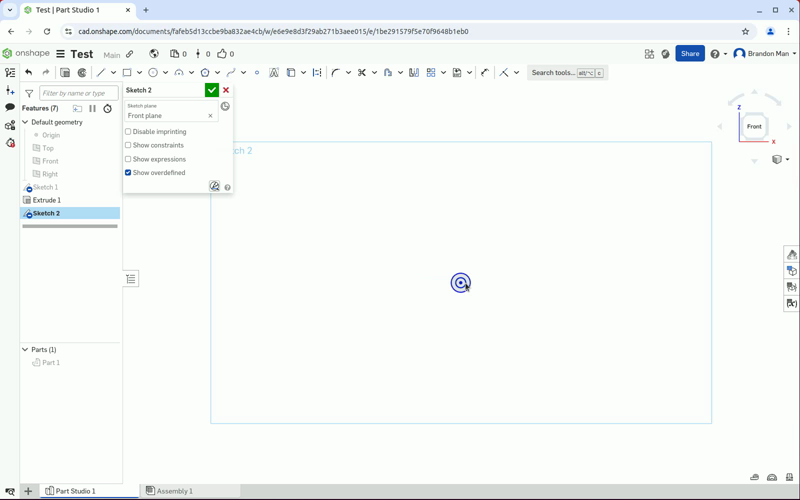
mouse_move(457, 275)
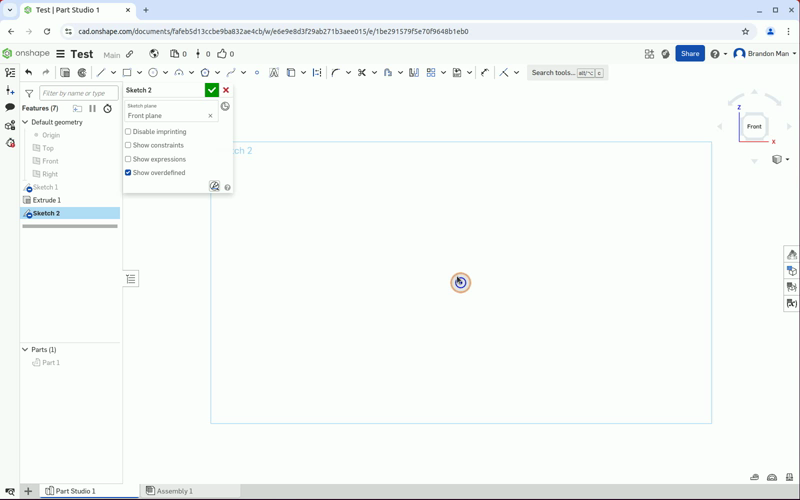
scroll(6)
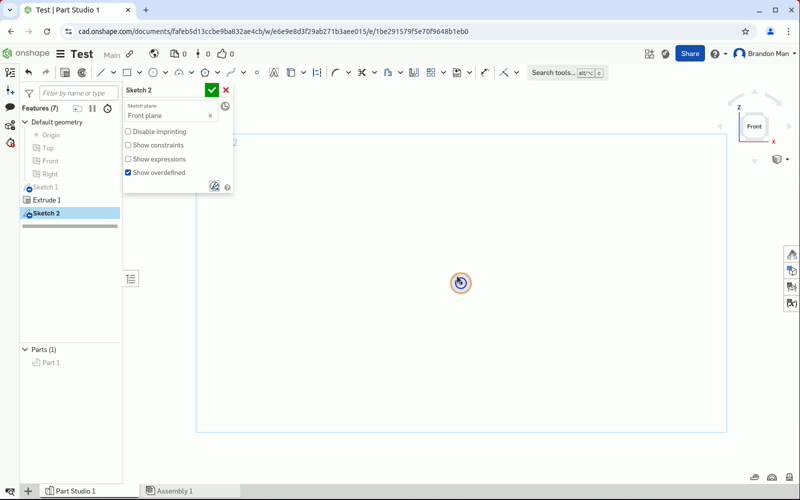
scroll(6)
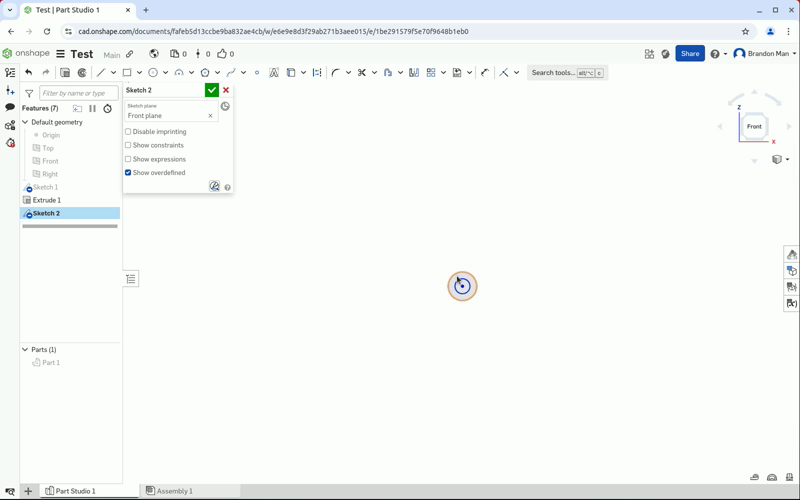
scroll(6)
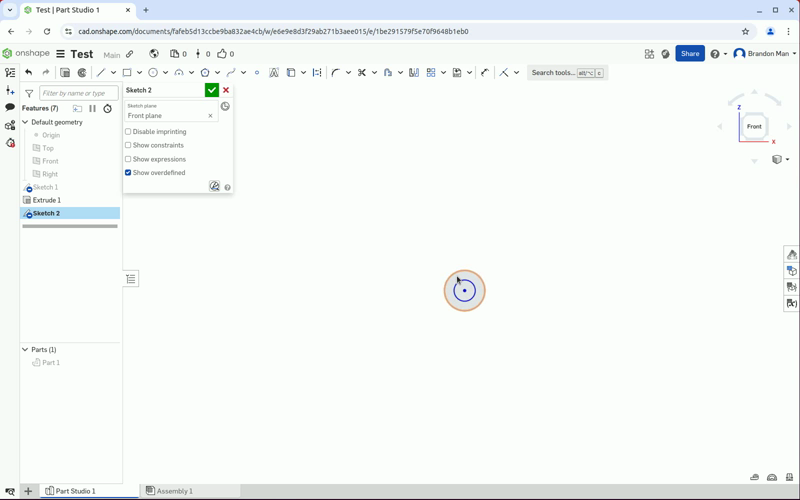
scroll(6)
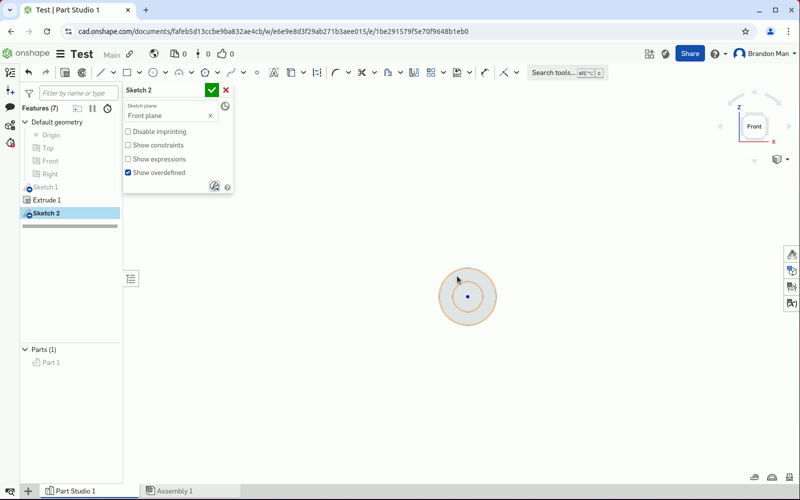
scroll(6)
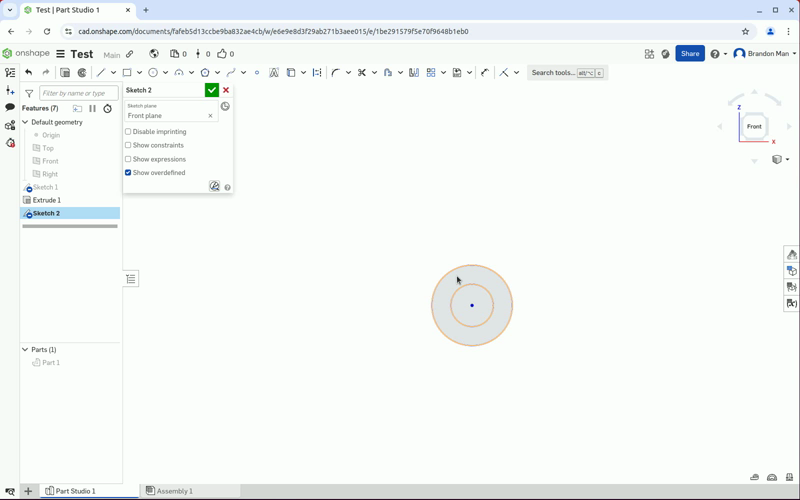
scroll(6)
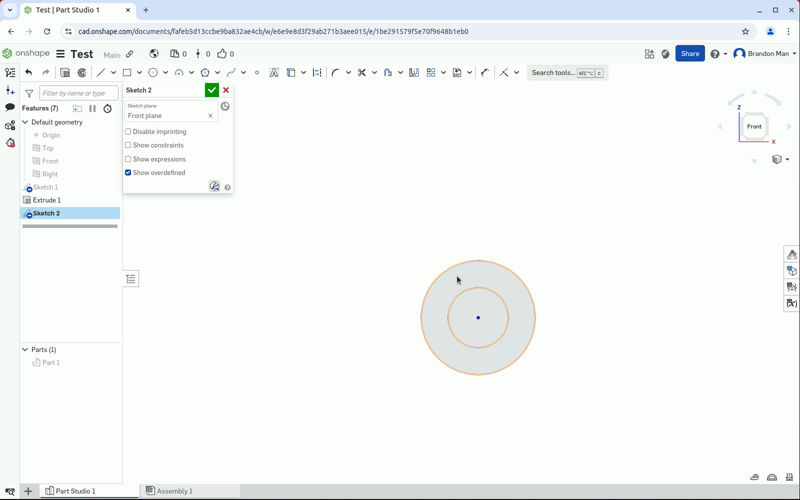
scroll(6)
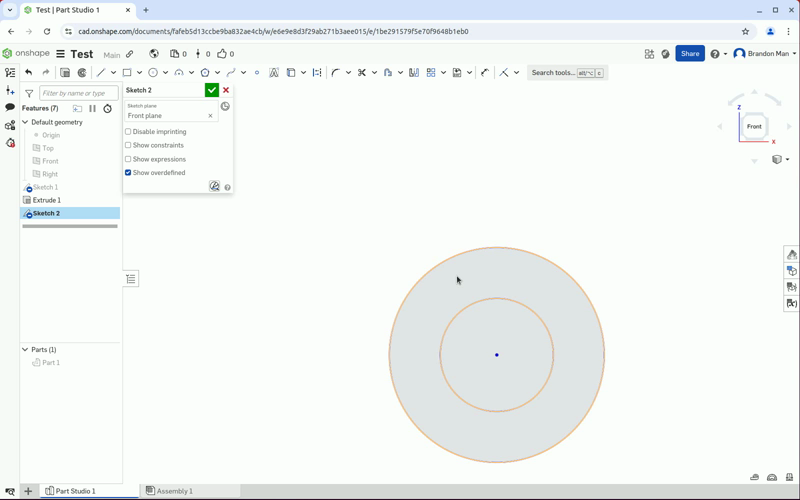
click(457, 275)
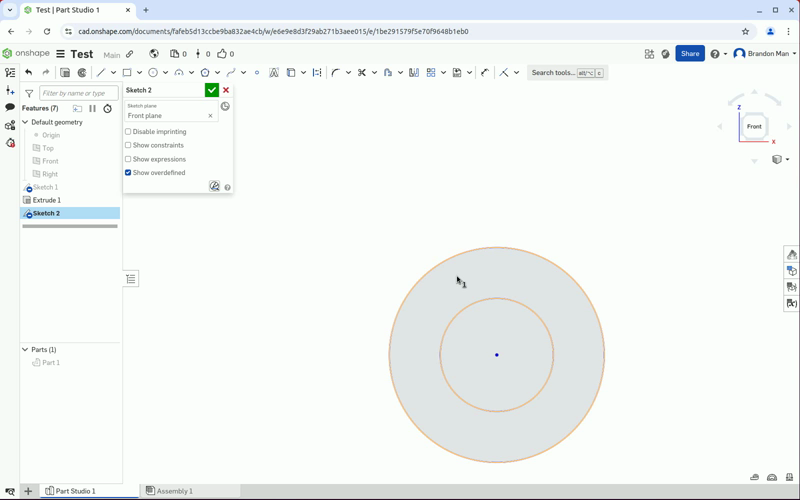
scroll(-6)
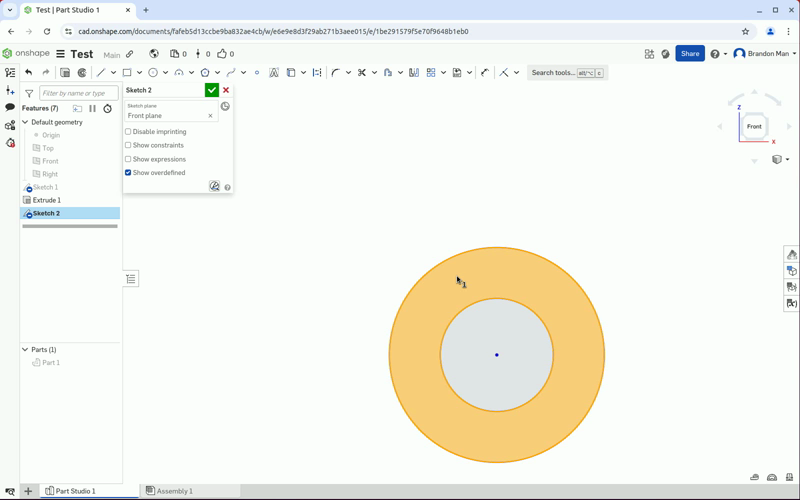
scroll(-6)
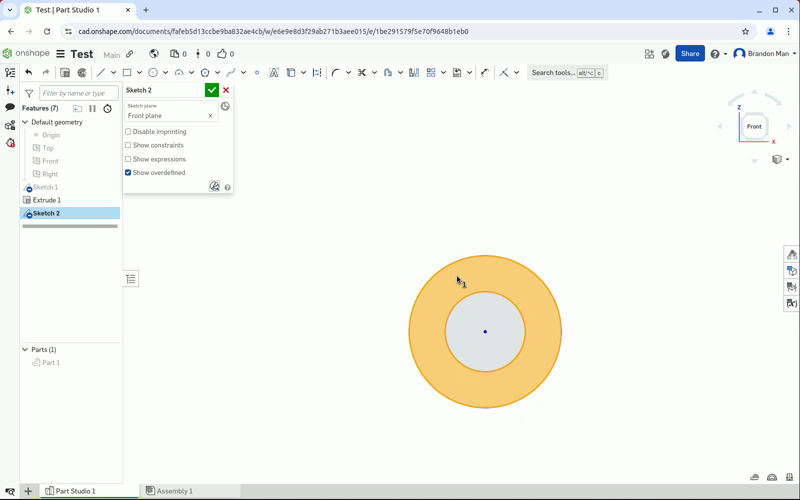
scroll(-6)
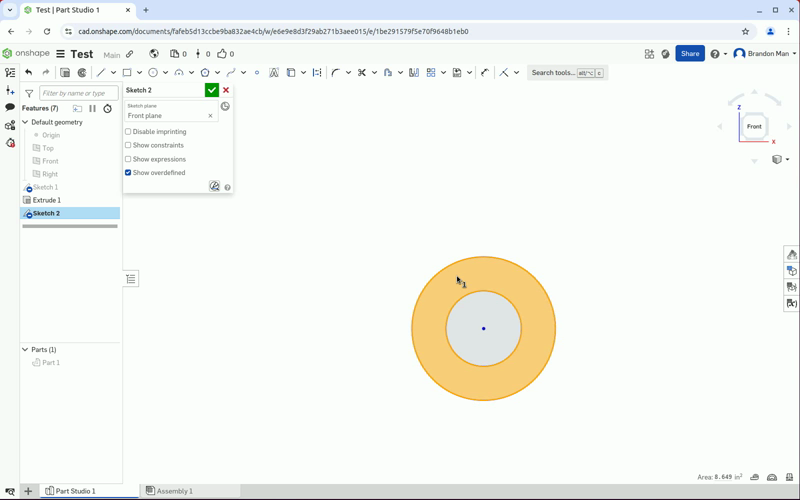
scroll(-6)
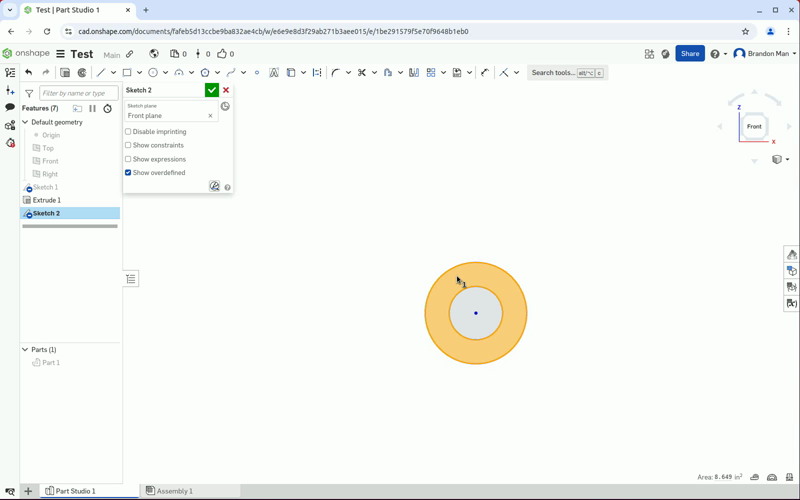
scroll(-6)
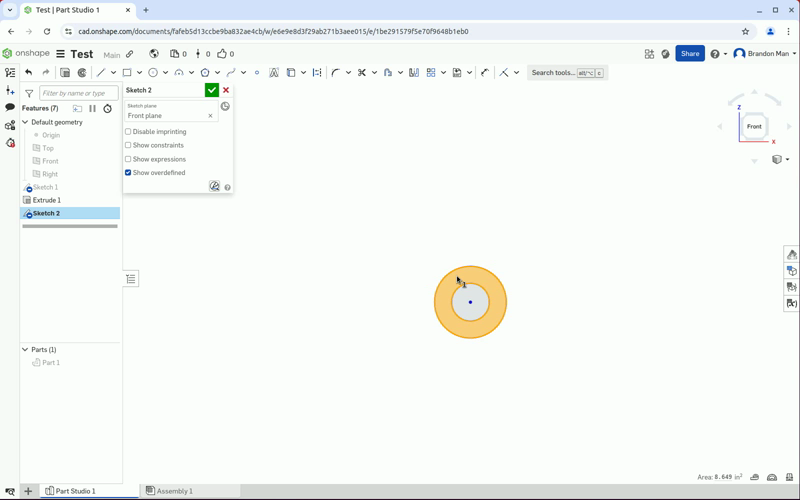
scroll(-6)
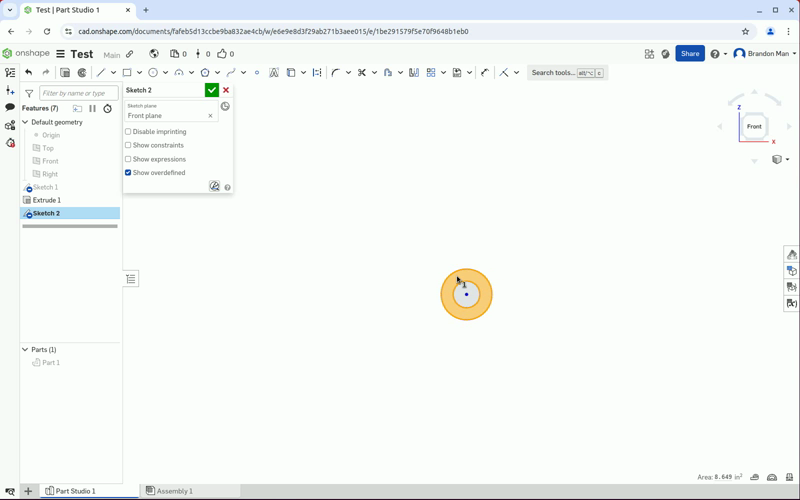
scroll(-6)
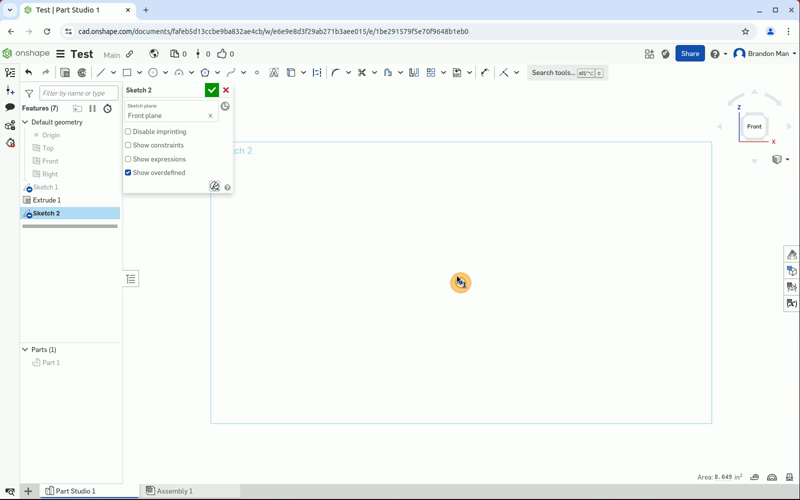
mouse_move(73, 352)
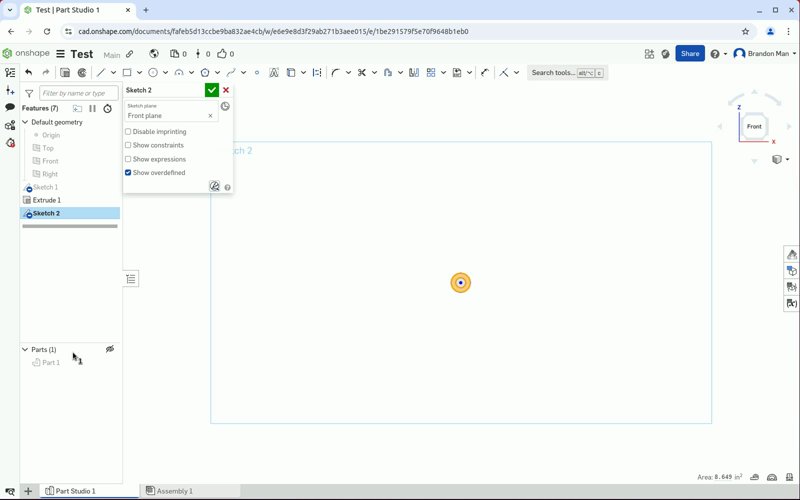
key(shift+y)
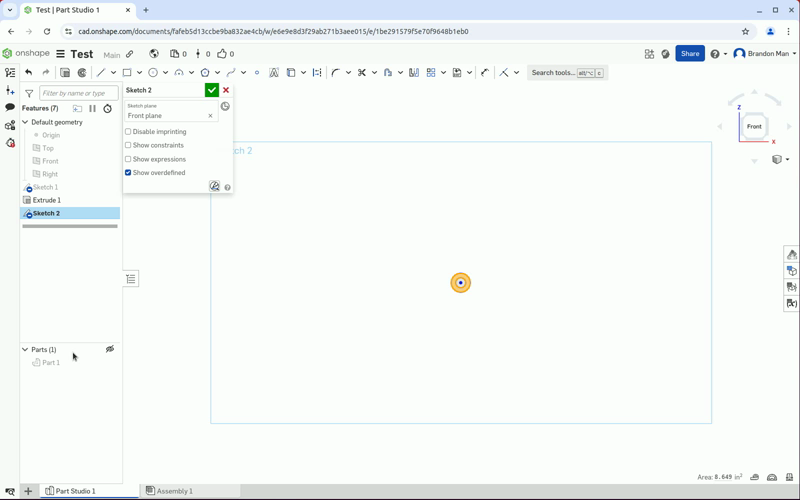
key(shift+e)
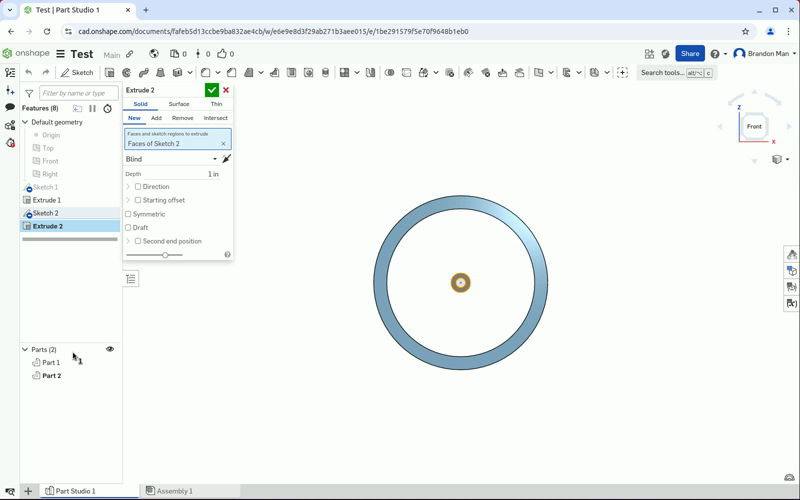
mouse_move(143, 106)
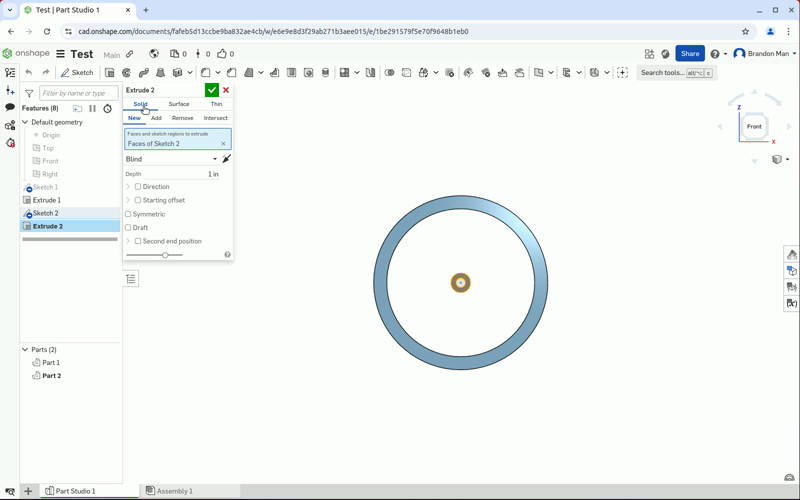
click(143, 106)
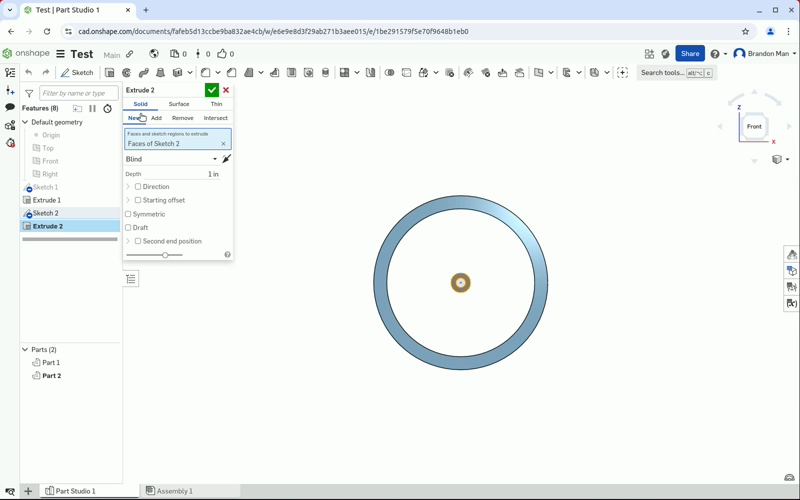
mouse_move(137, 120)
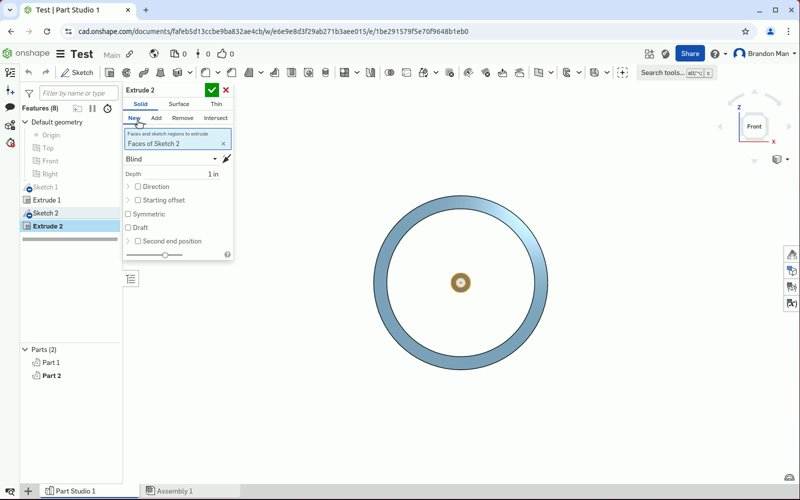
click(137, 120)
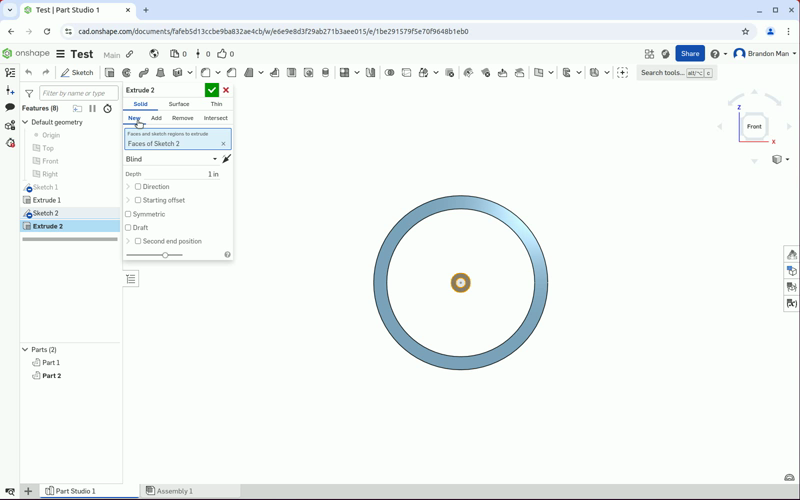
key(tab, 4)
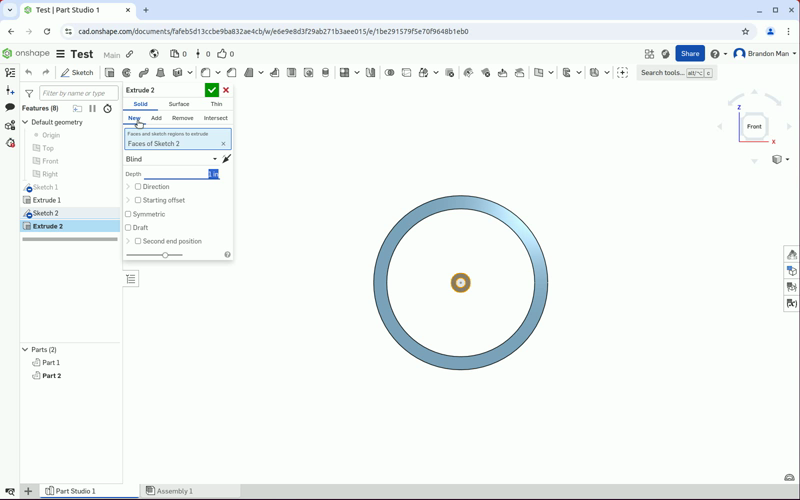
text(5.777)
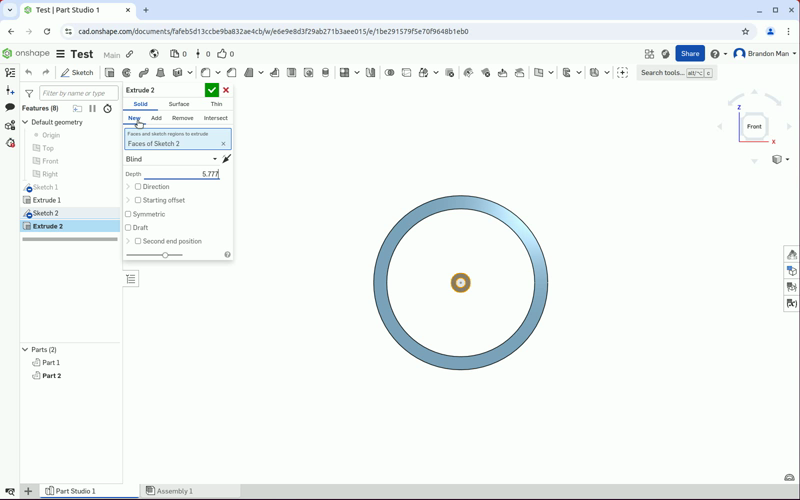
key(enter)
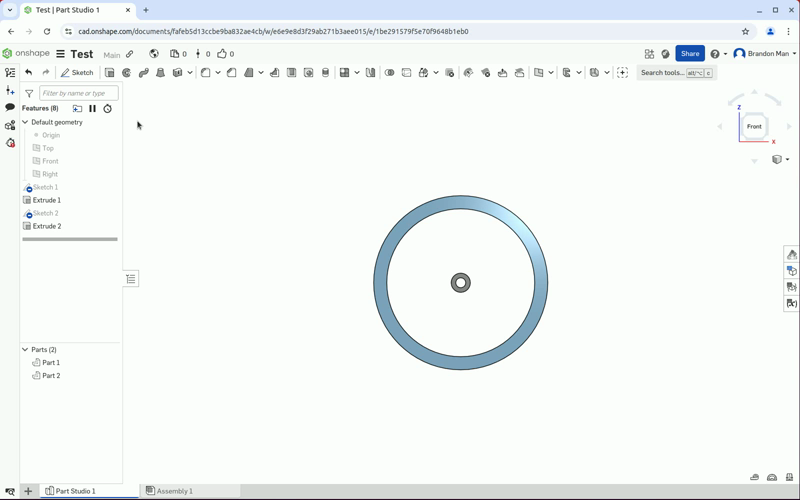
key(shift+h)
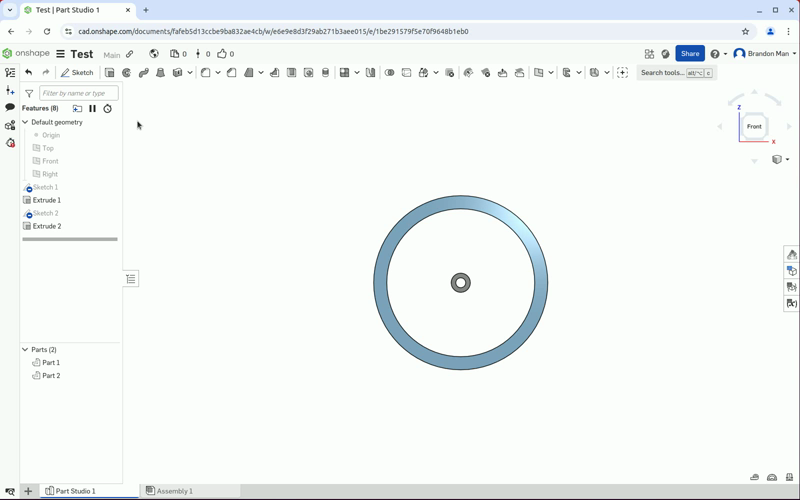
key(shift+h)
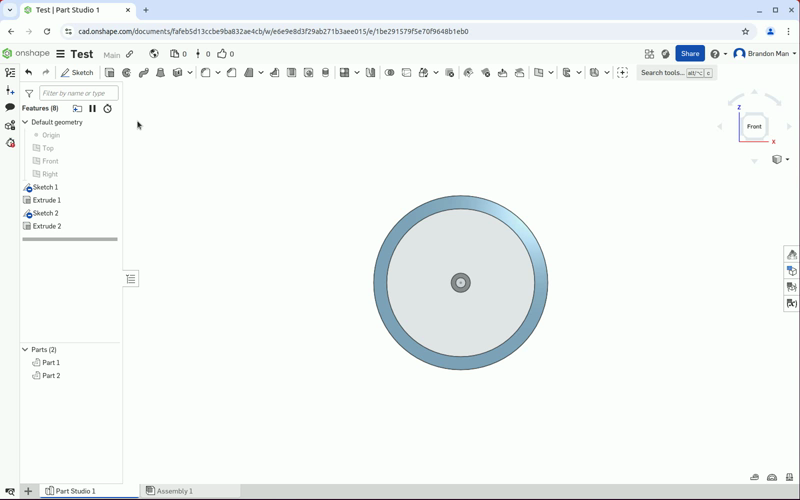
key(shift+7)
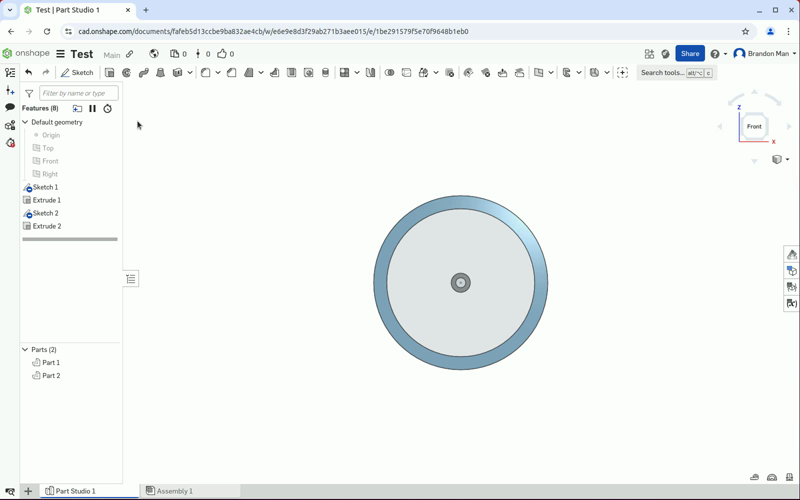
key(left, 2)
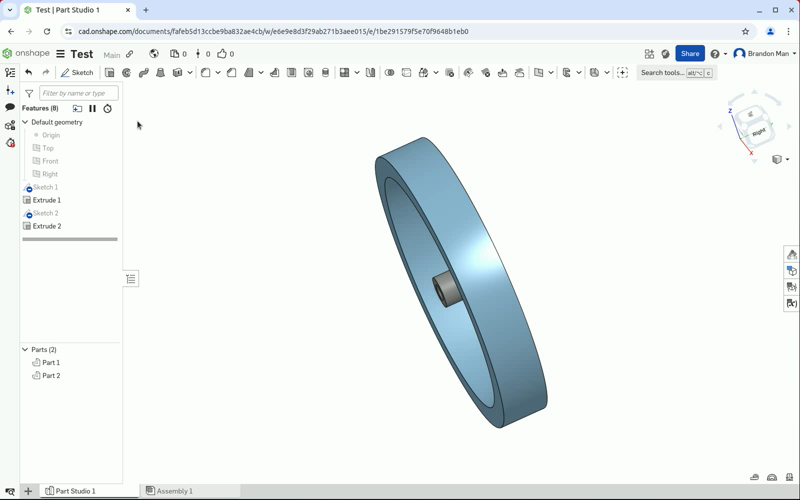
key(down, 2)
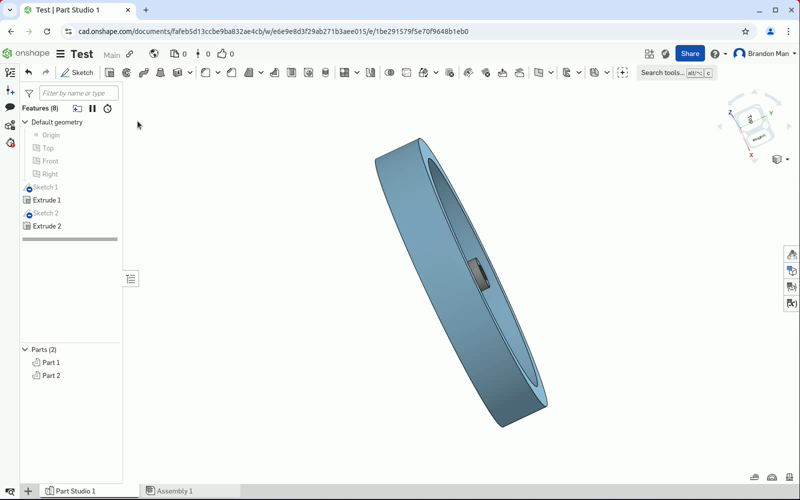
key(up, 2)
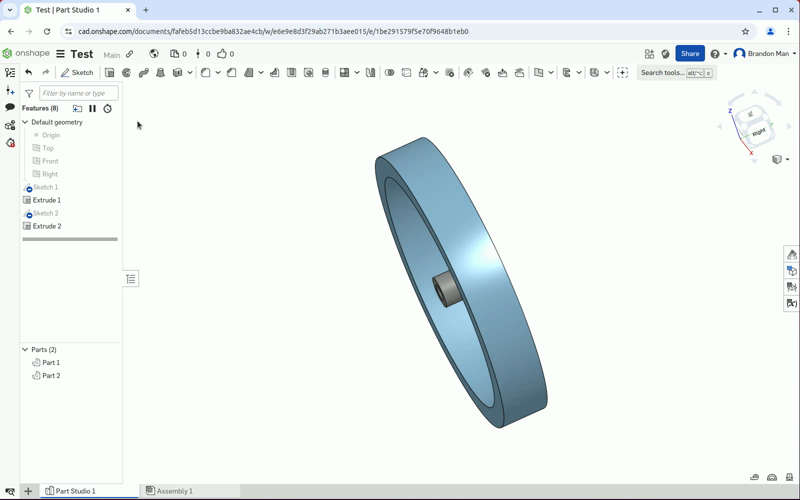
key(right, 2)
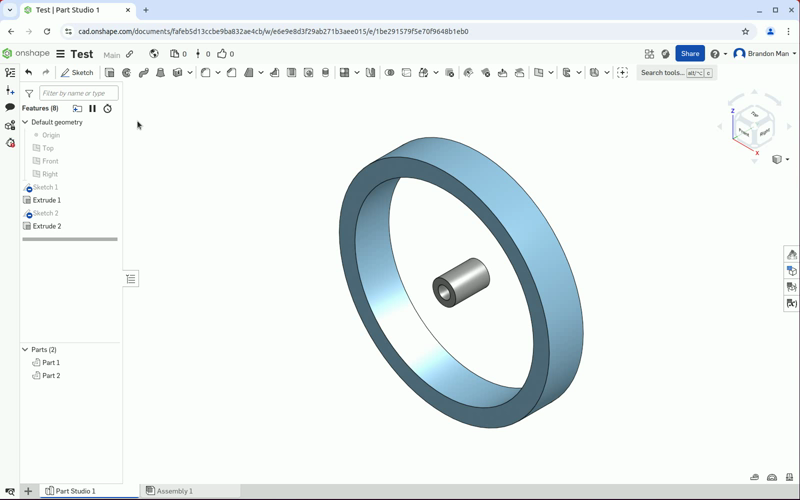
mouse_move(73, 189)
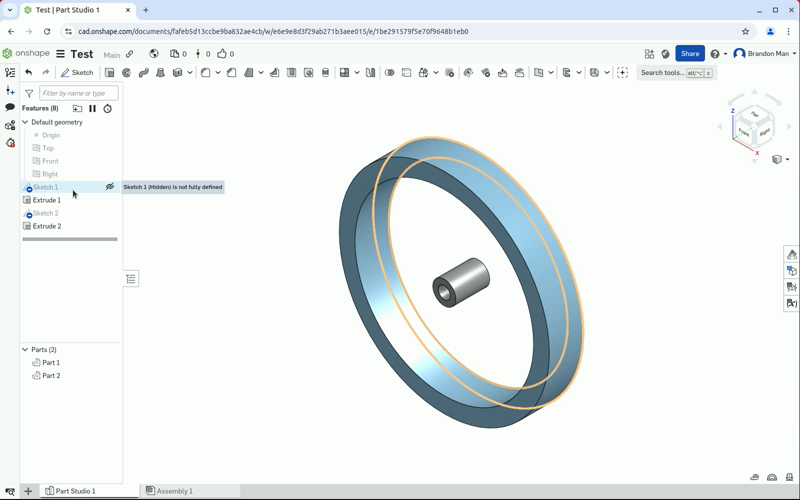
click(73, 189)